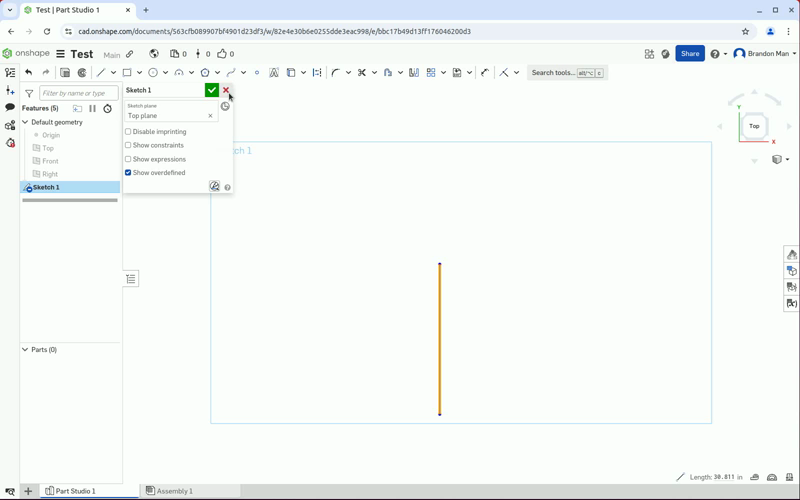
key(shift+h)
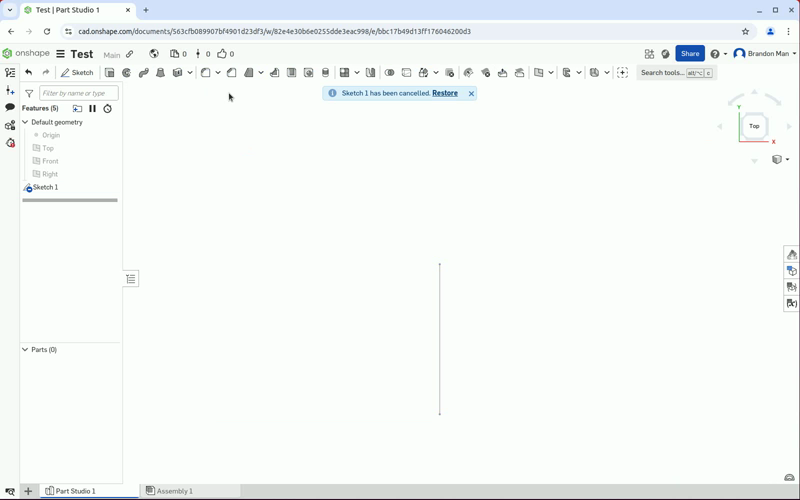
key(shift+s)
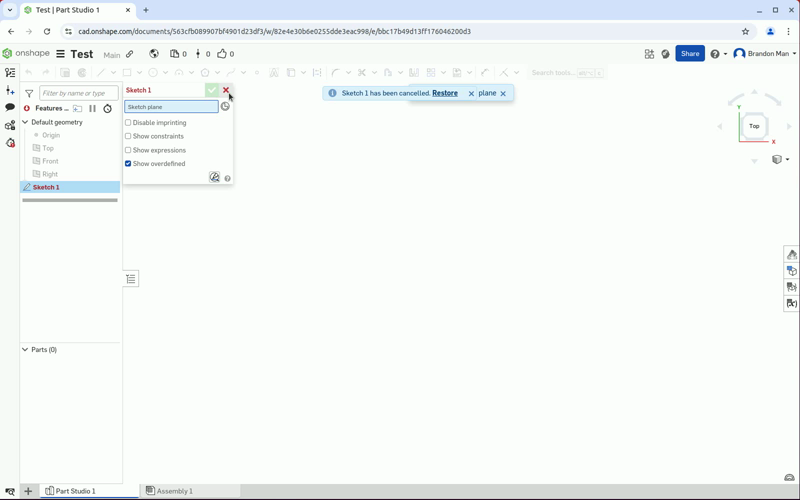
mouse_move(73, 150)
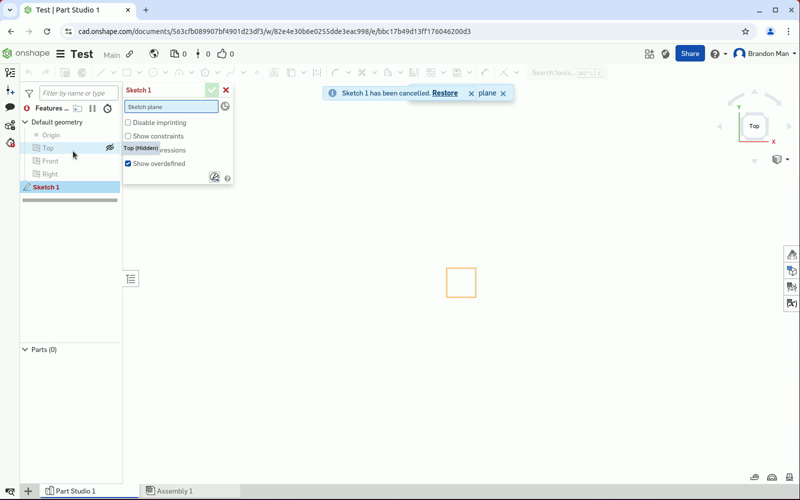
click(73, 150)
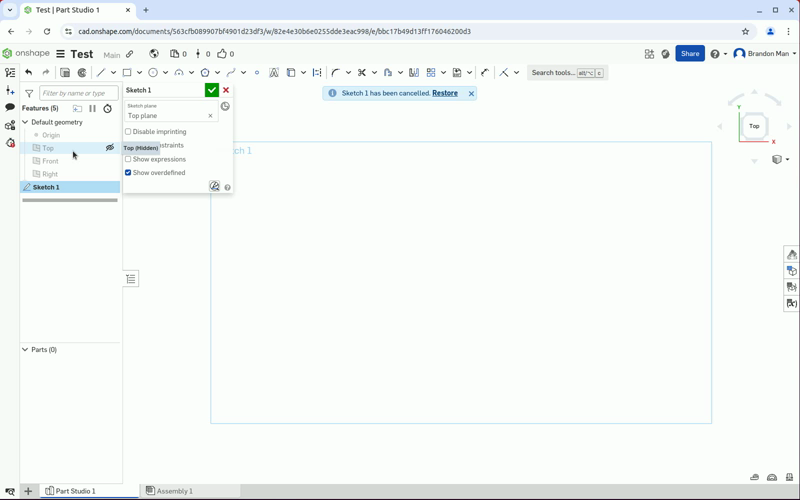
mouse_move(73, 352)
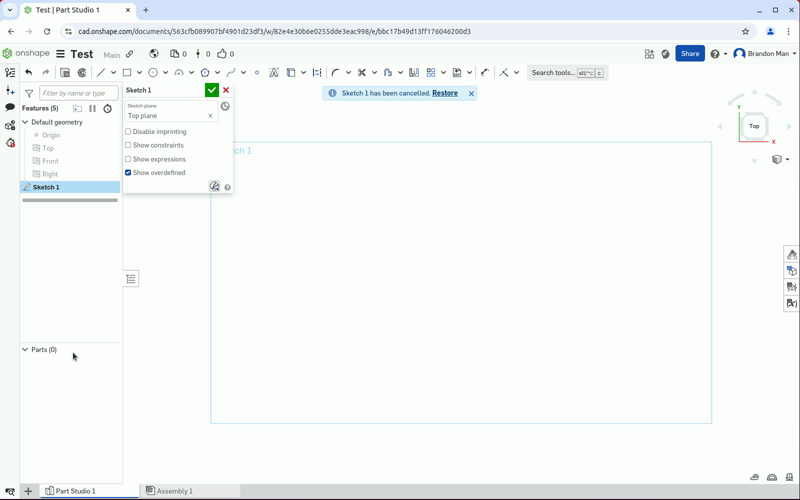
key(y)
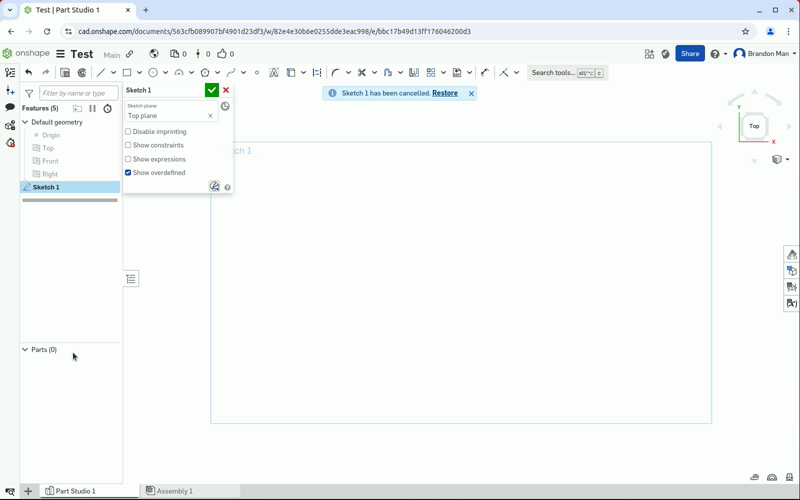
key(l)
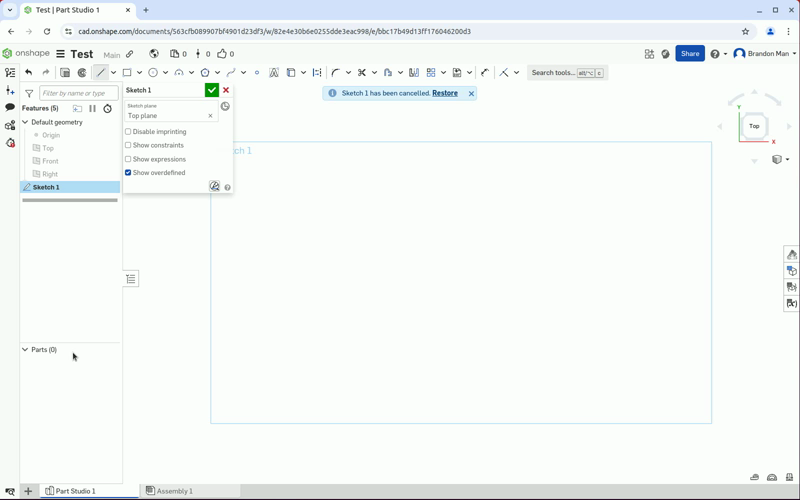
key_down(shift)
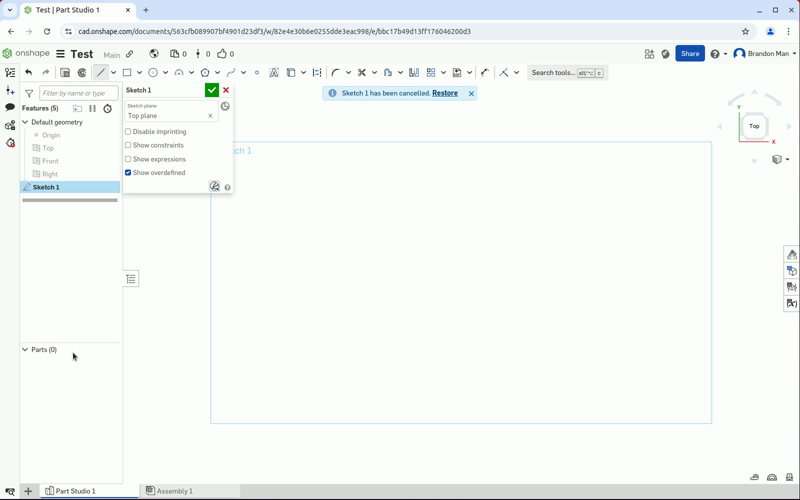
mouse_move(460, 357)
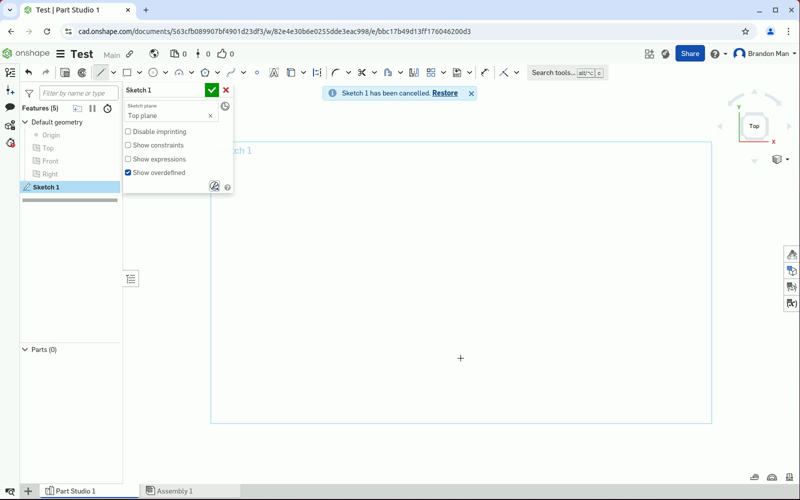
click(460, 357)
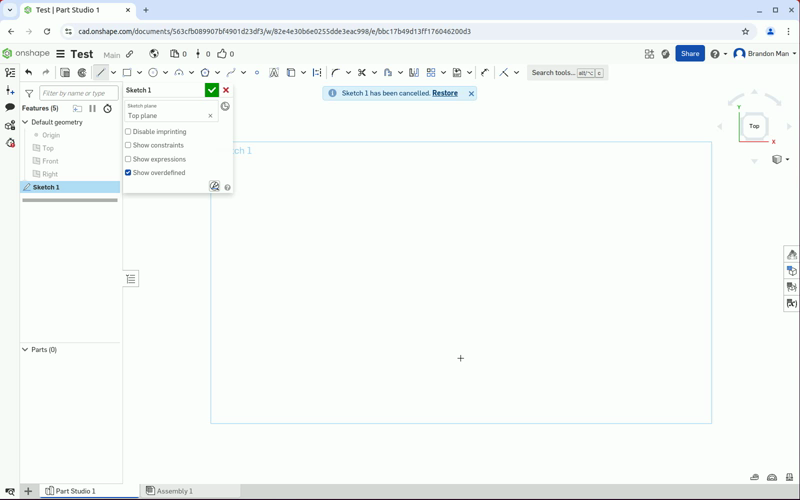
key_up(shift)
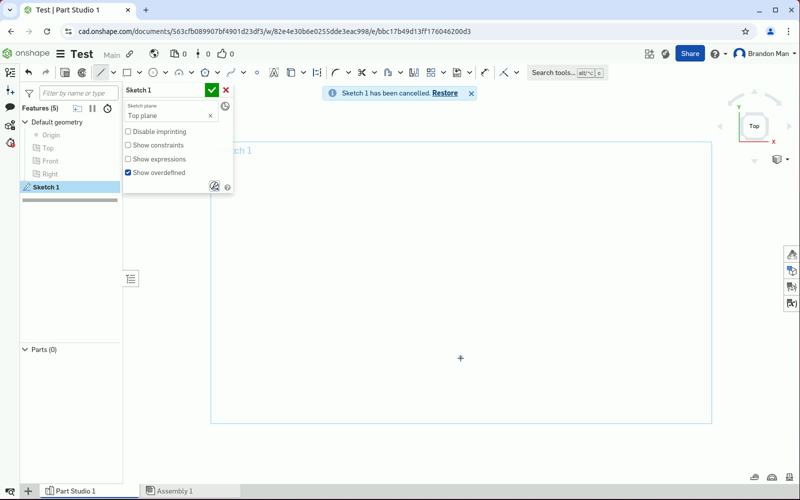
key_down(shift)
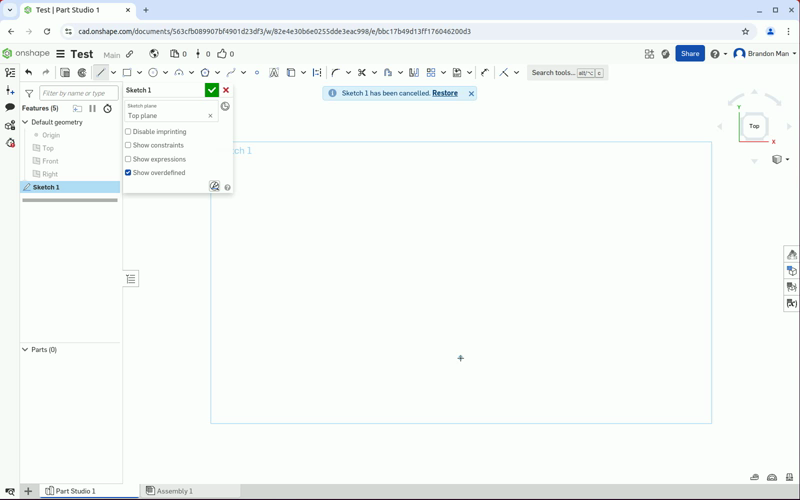
mouse_move(490, 357)
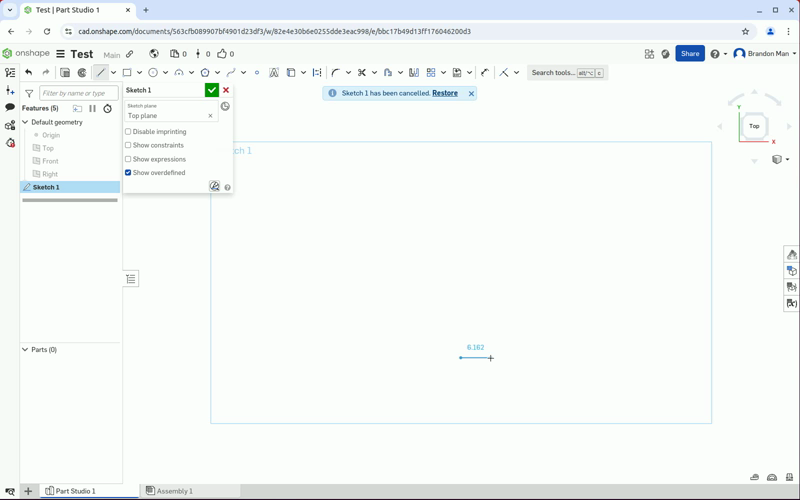
mouse_move(498, 357)
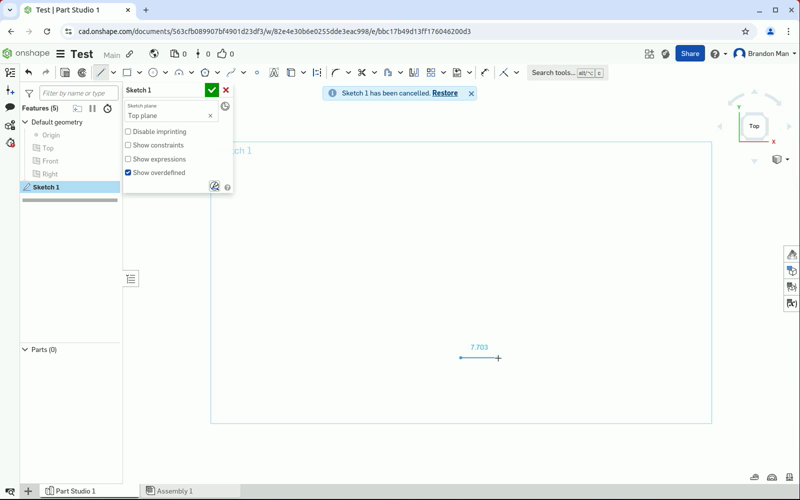
click(498, 357)
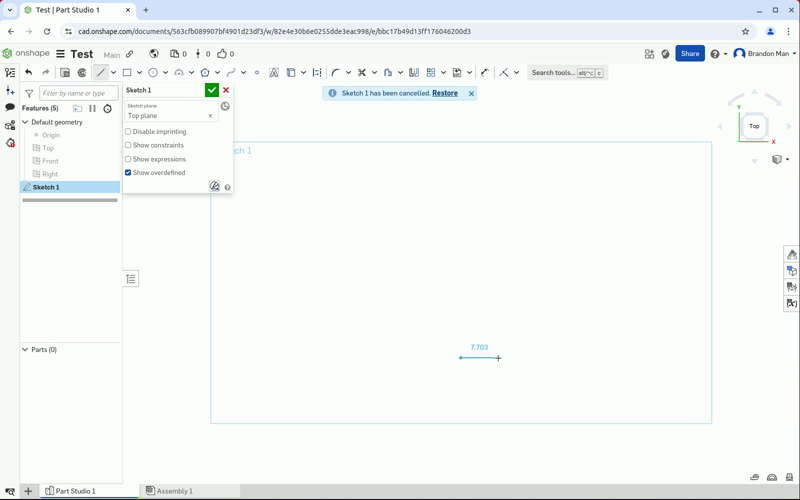
key_up(shift)
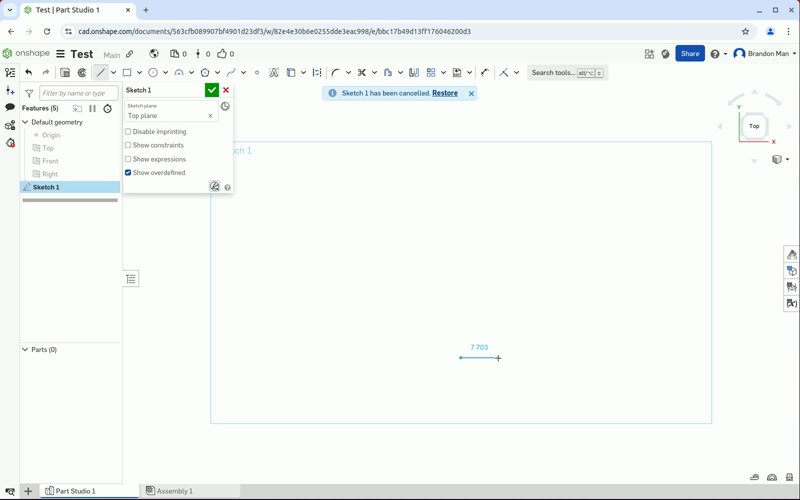
key_down(shift)
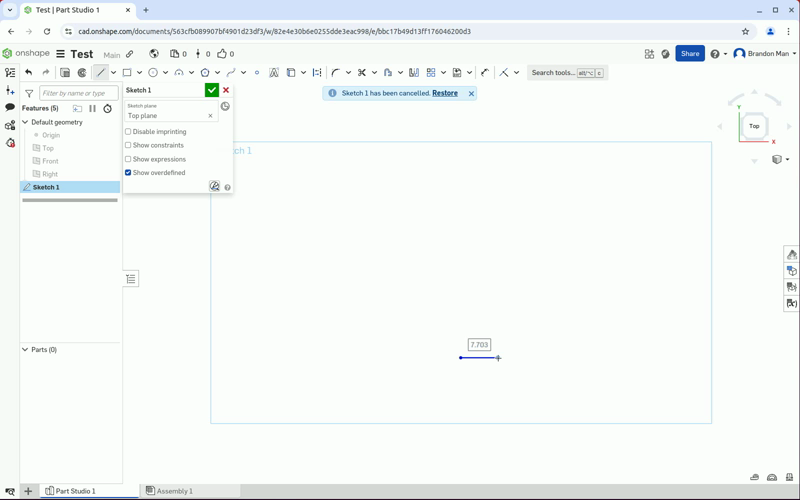
mouse_move(528, 357)
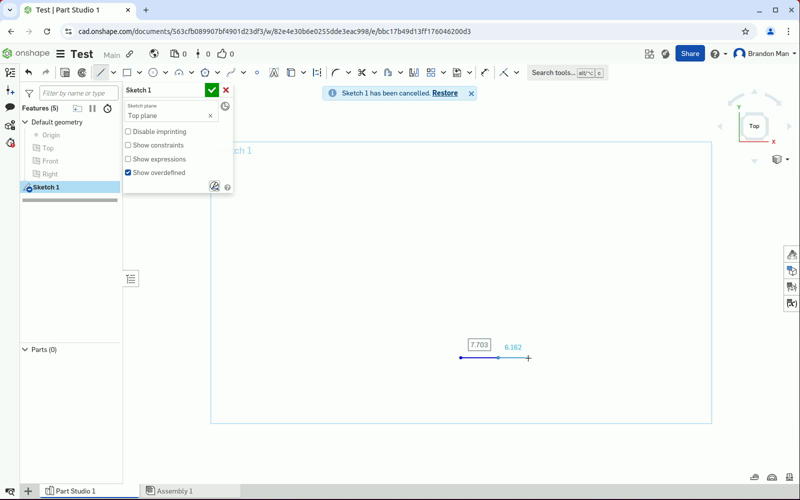
mouse_move(498, 320)
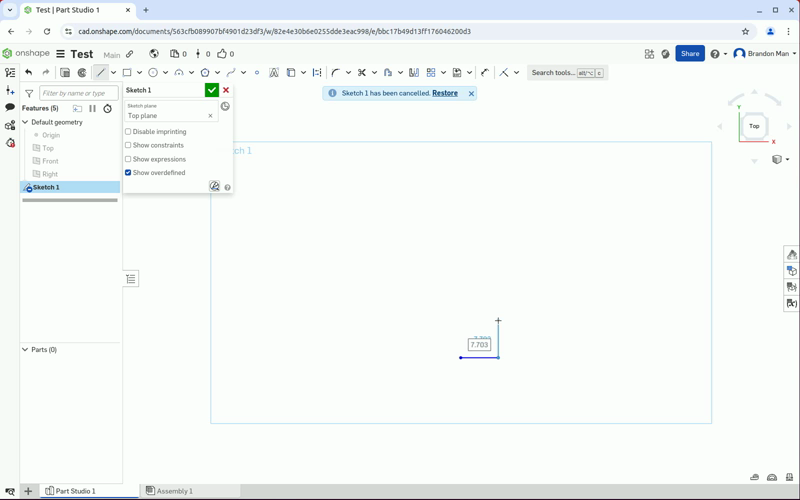
click(498, 320)
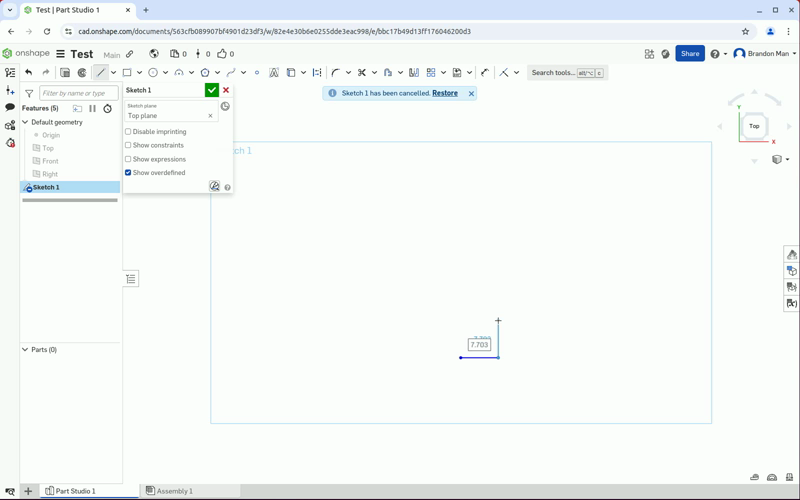
key_up(shift)
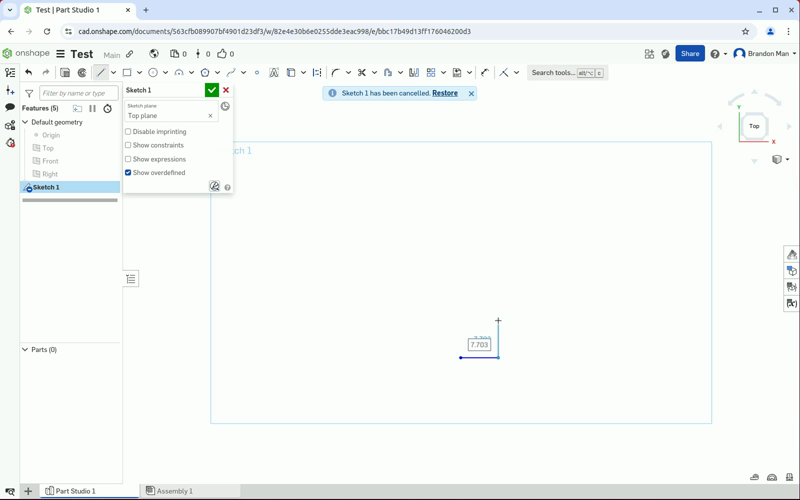
key_down(shift)
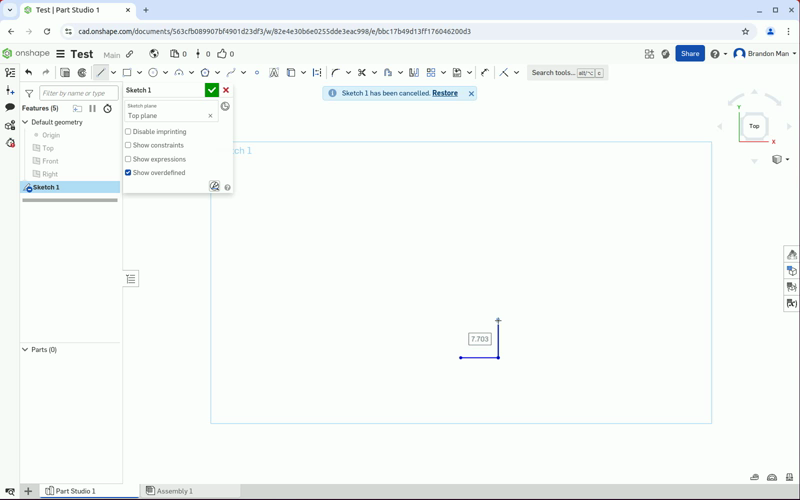
mouse_move(528, 320)
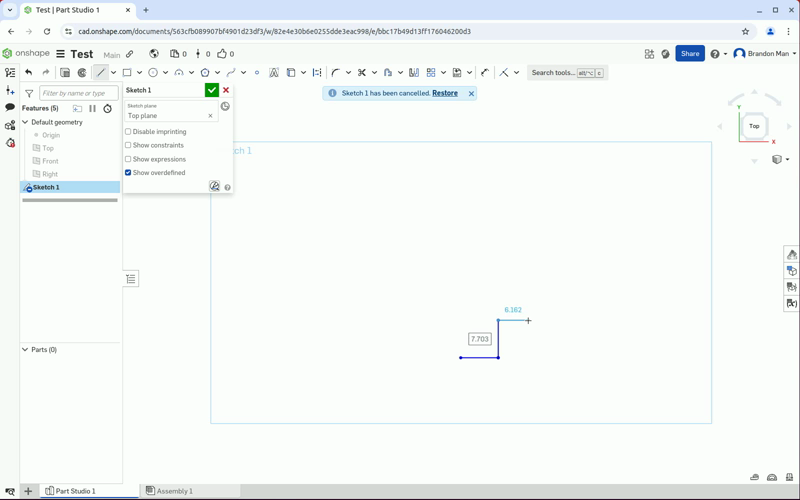
mouse_move(554, 320)
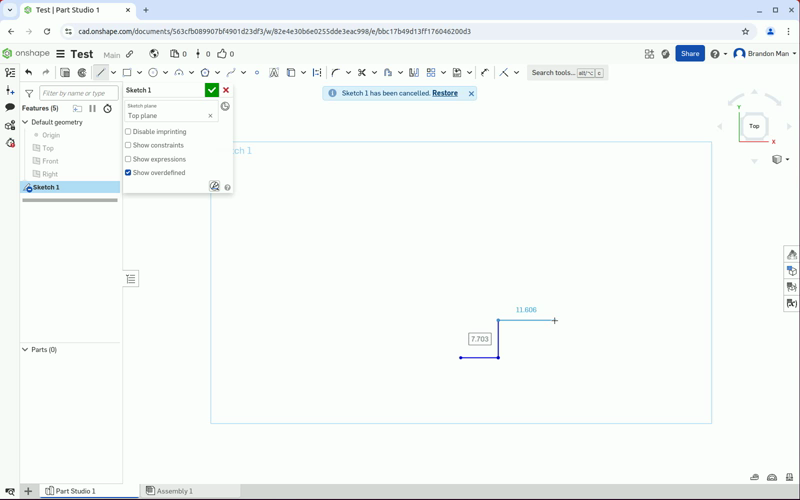
click(554, 320)
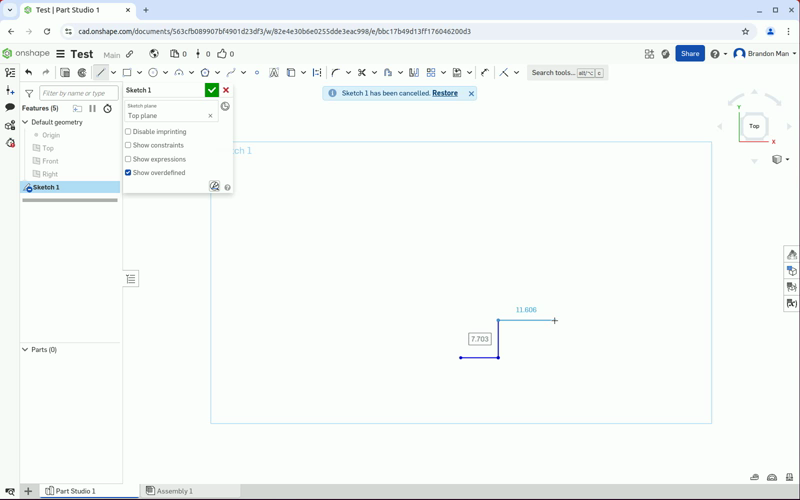
key_up(shift)
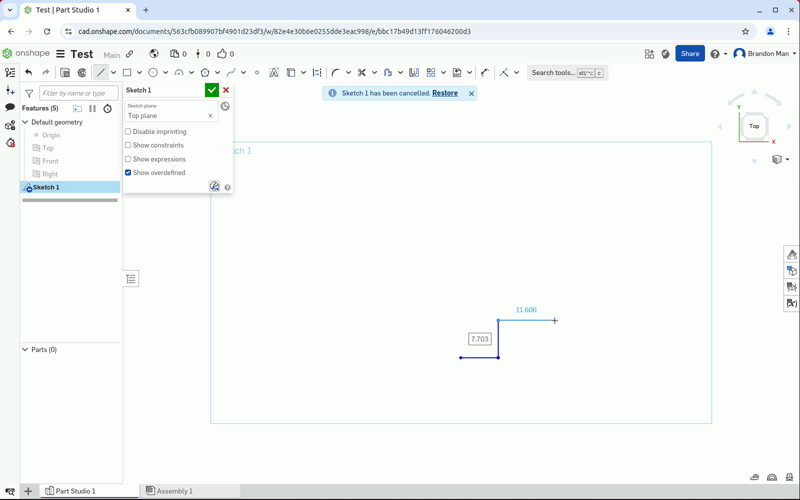
key_down(shift)
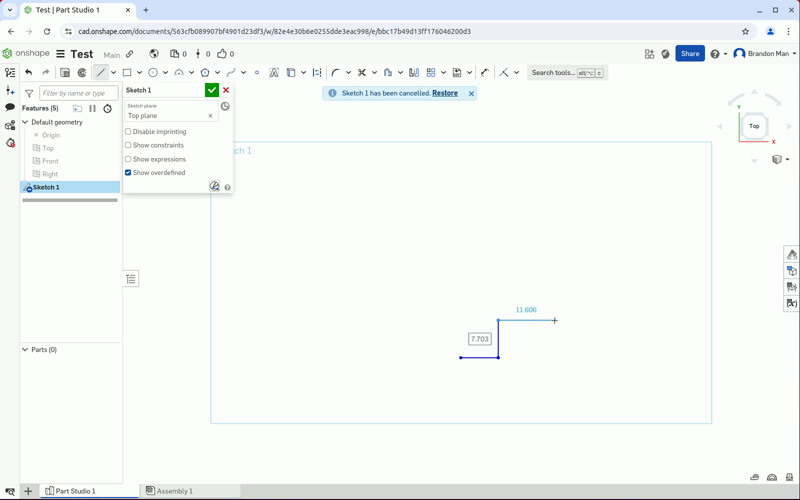
mouse_move(584, 320)
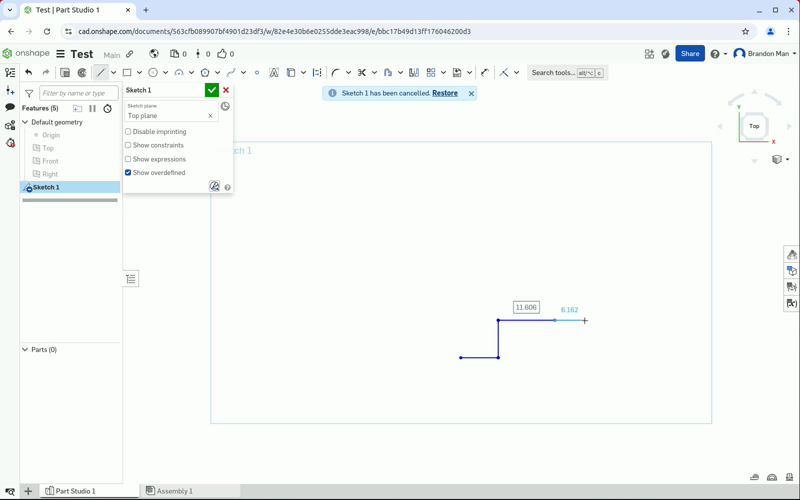
mouse_move(554, 282)
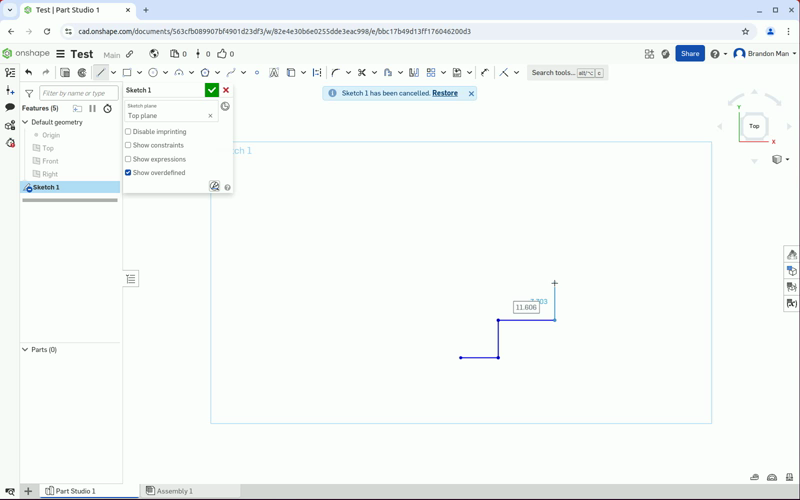
click(554, 282)
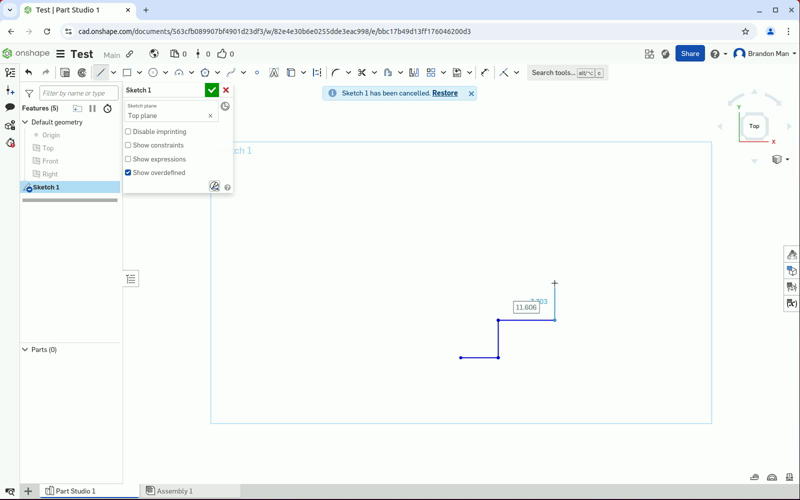
key_up(shift)
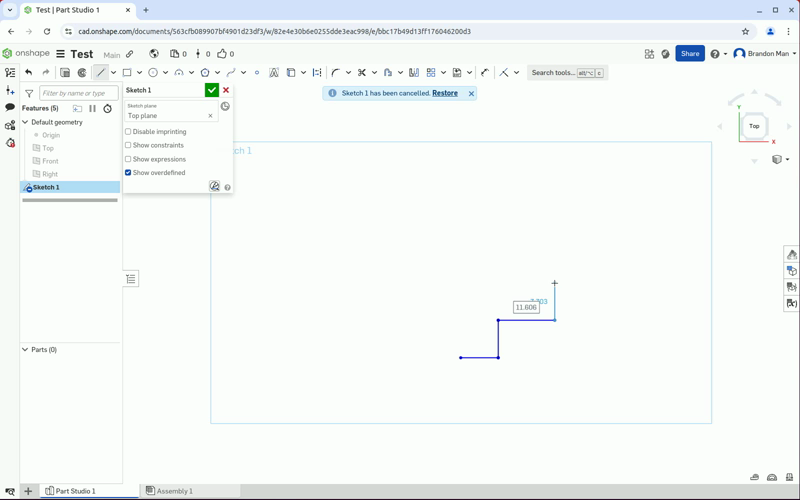
key_down(shift)
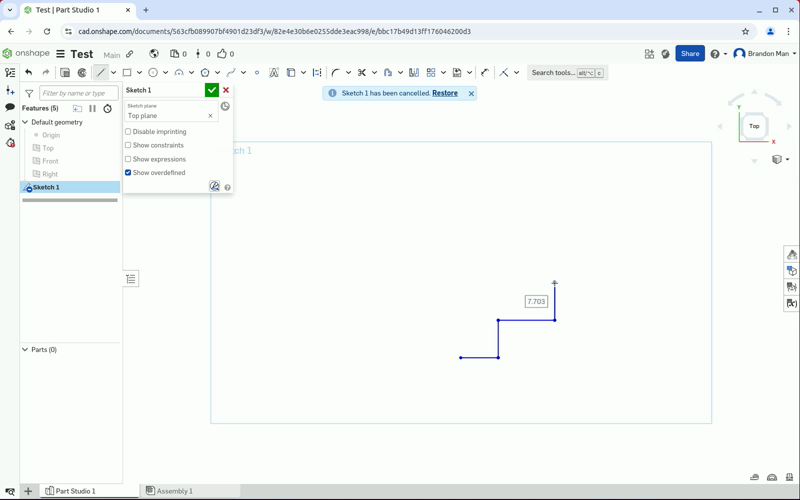
mouse_move(460, 282)
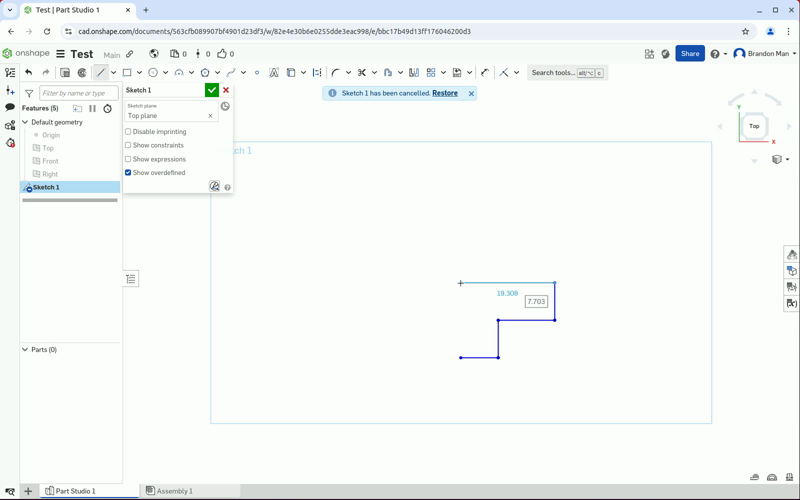
click(460, 282)
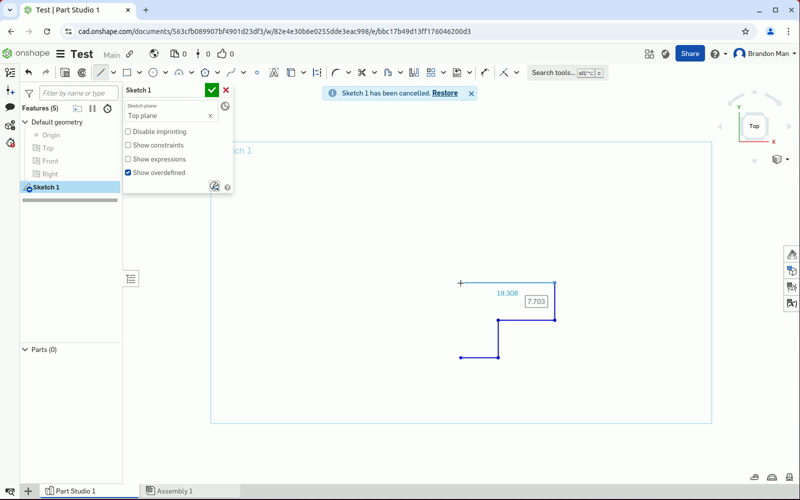
key_up(shift)
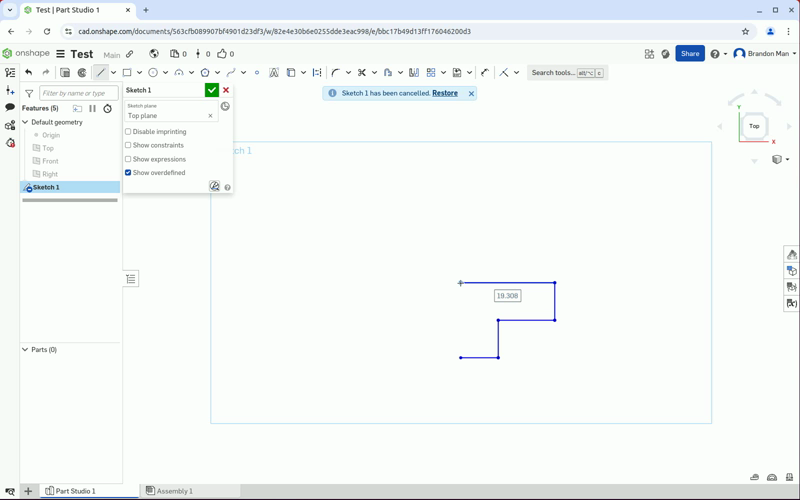
key_down(shift)
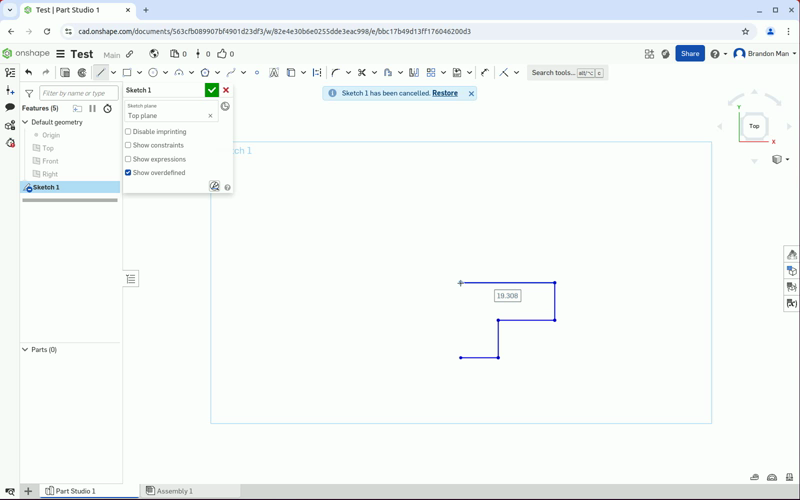
mouse_move(460, 357)
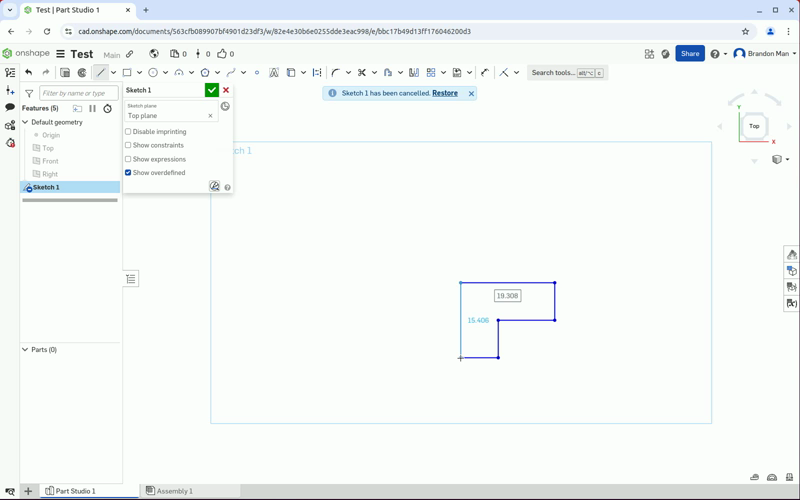
key_up(shift)
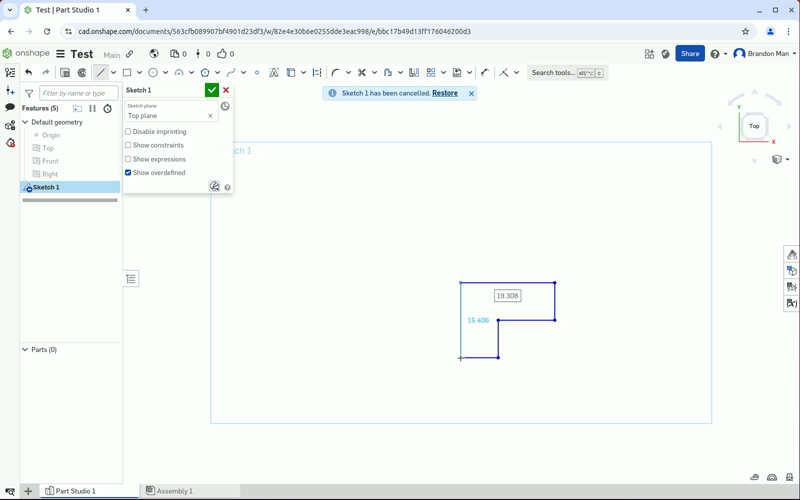
click(460, 357)
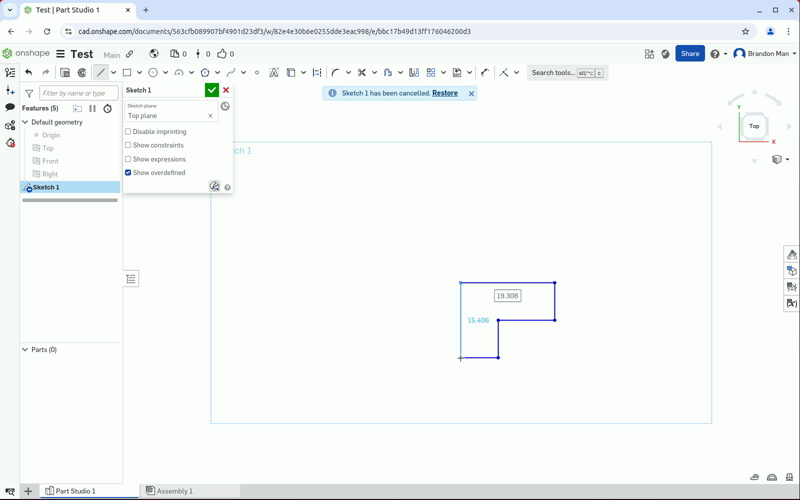
key(esc)
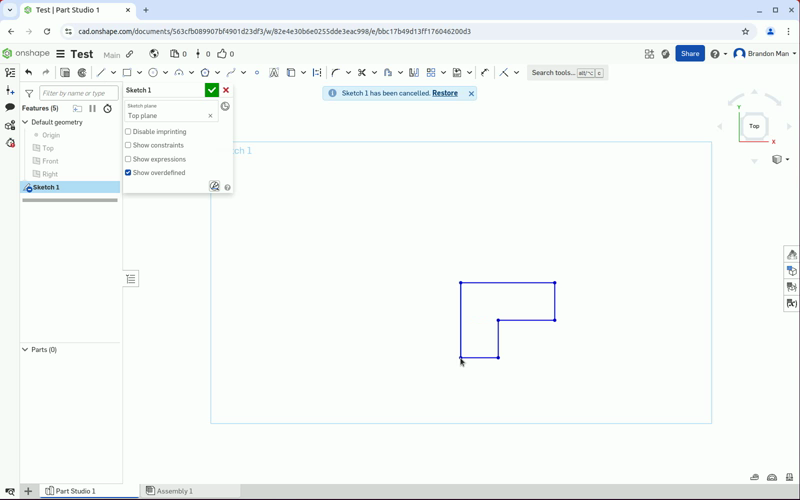
mouse_move(538, 294)
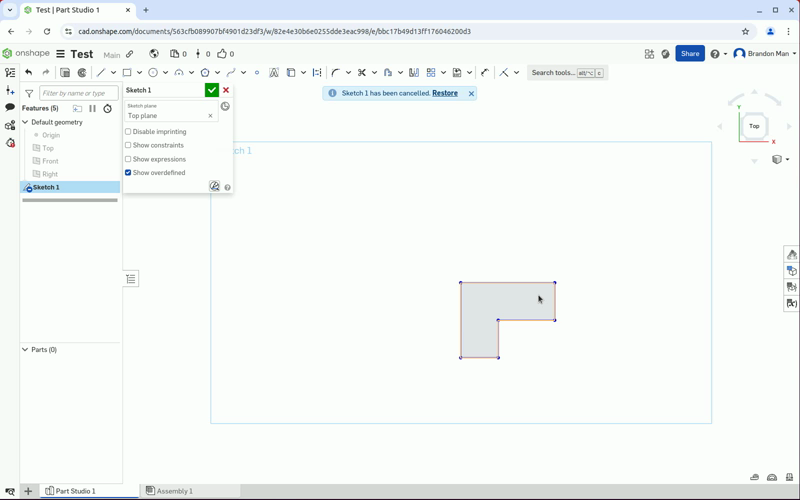
click(538, 294)
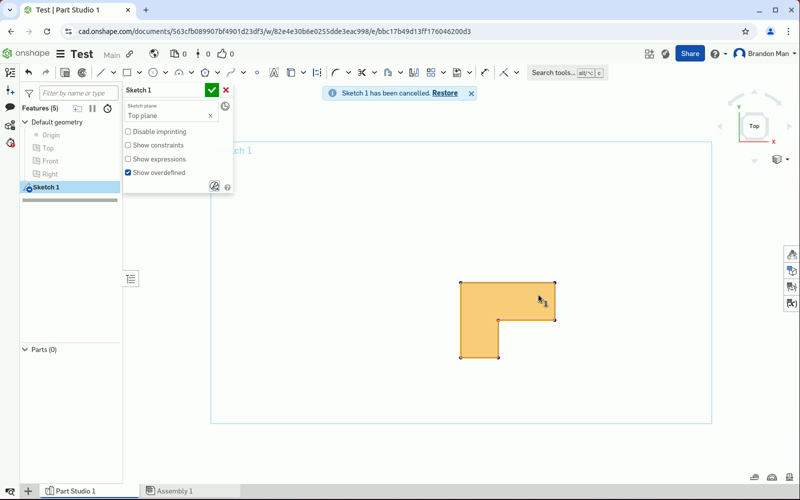
mouse_move(73, 352)
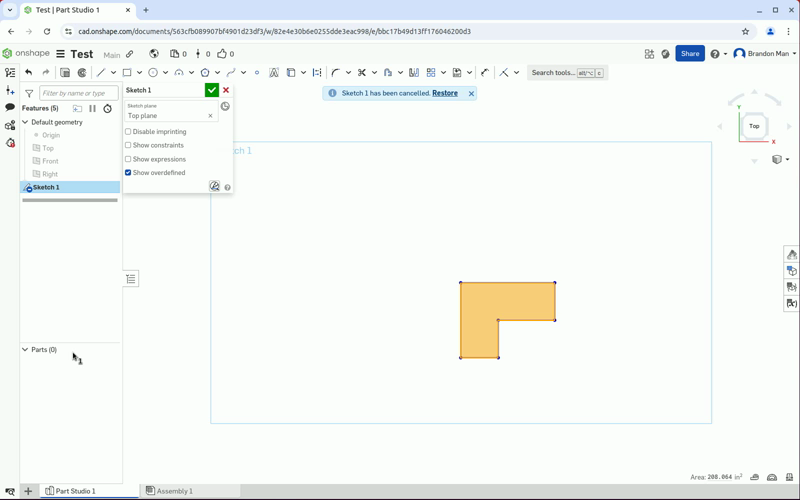
key(shift+y)
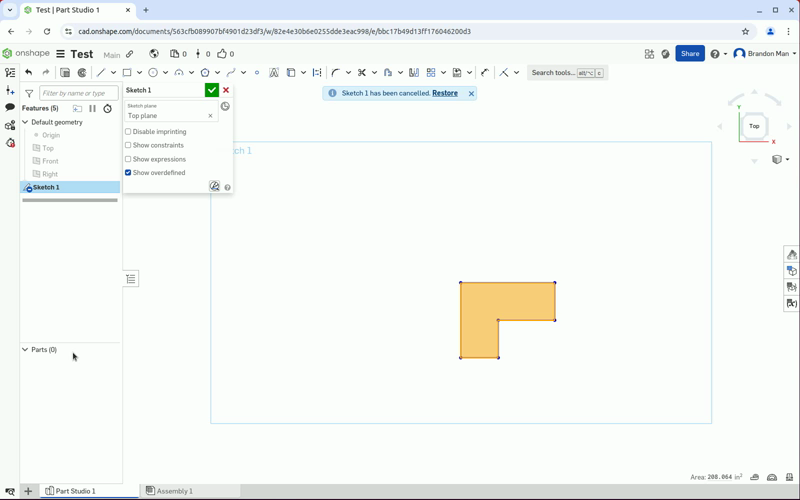
key(shift+e)
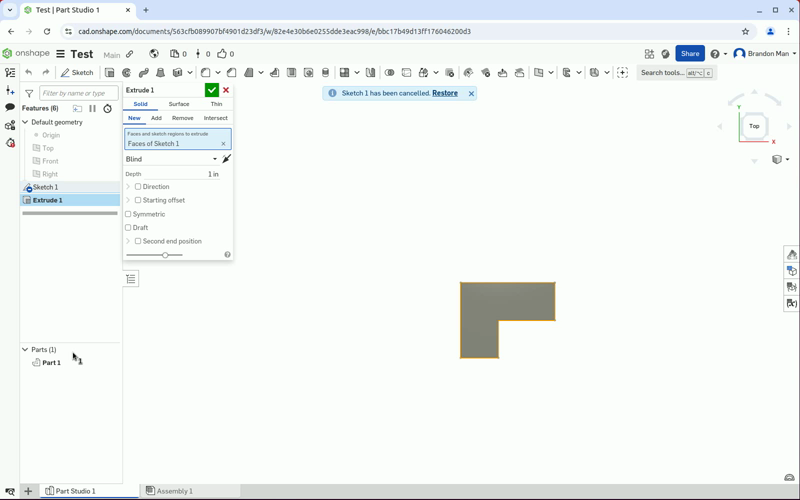
mouse_move(143, 106)
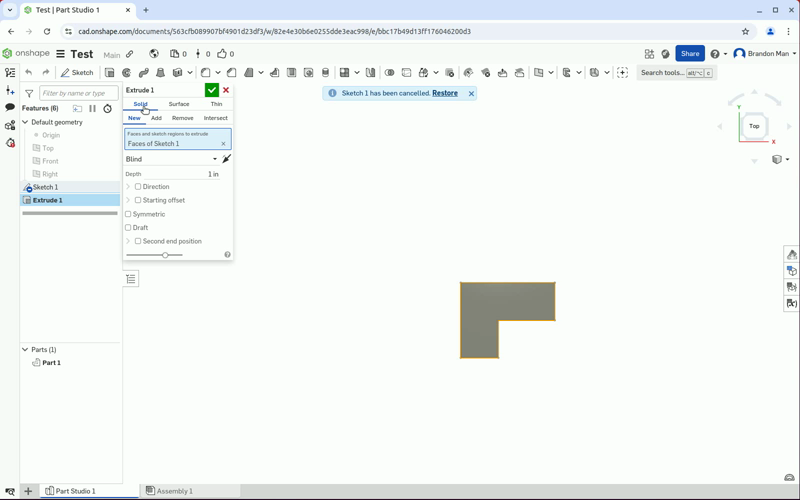
click(143, 106)
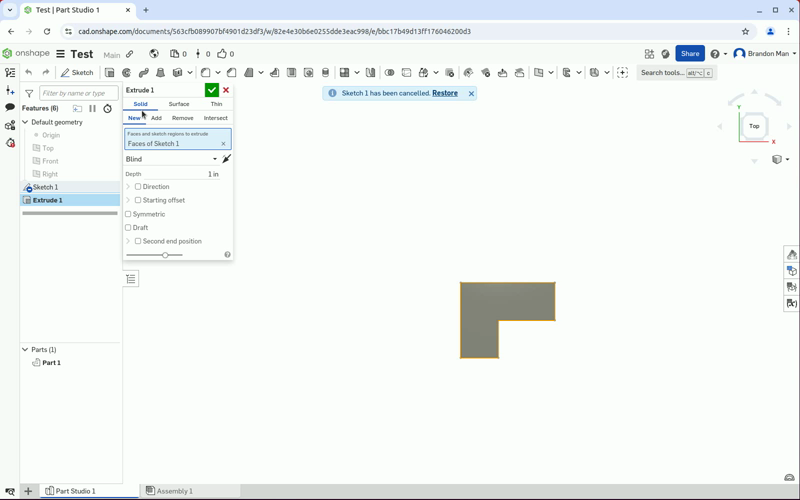
mouse_move(137, 120)
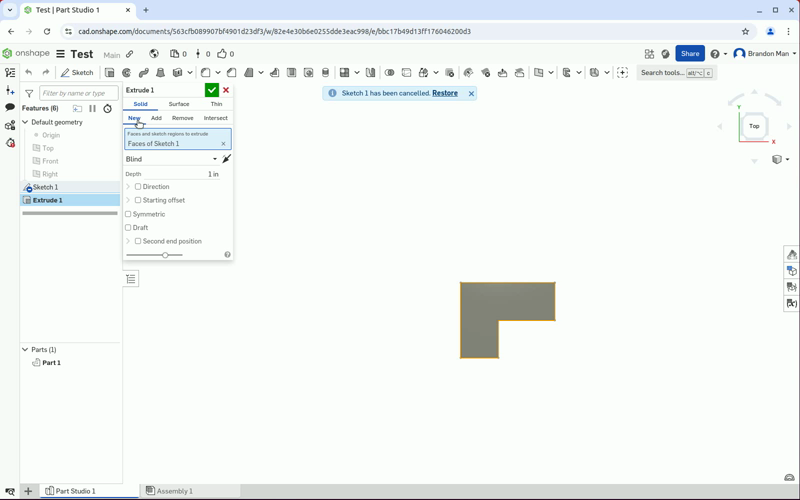
click(137, 120)
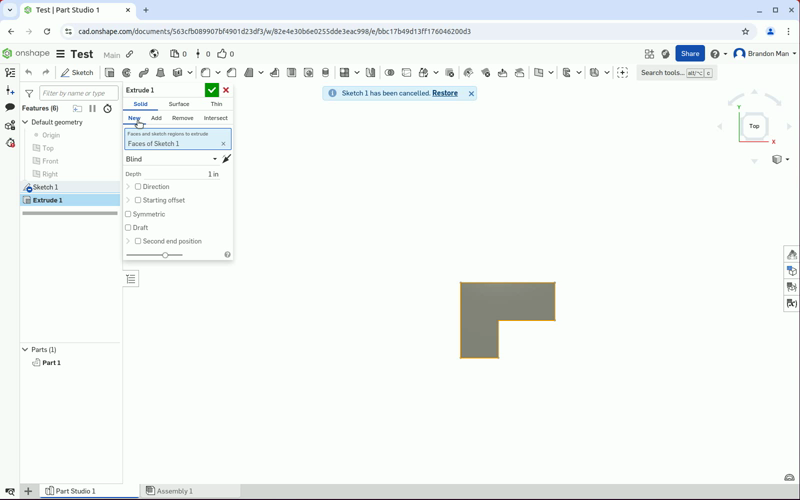
key(tab, 4)
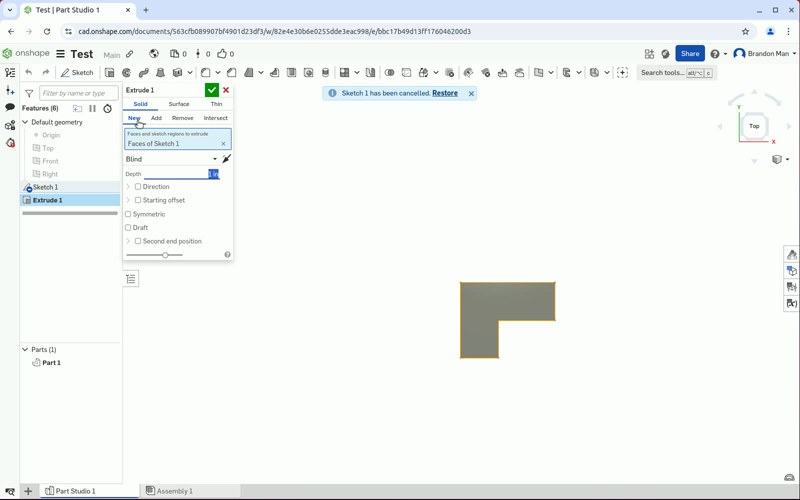
text(15.405)
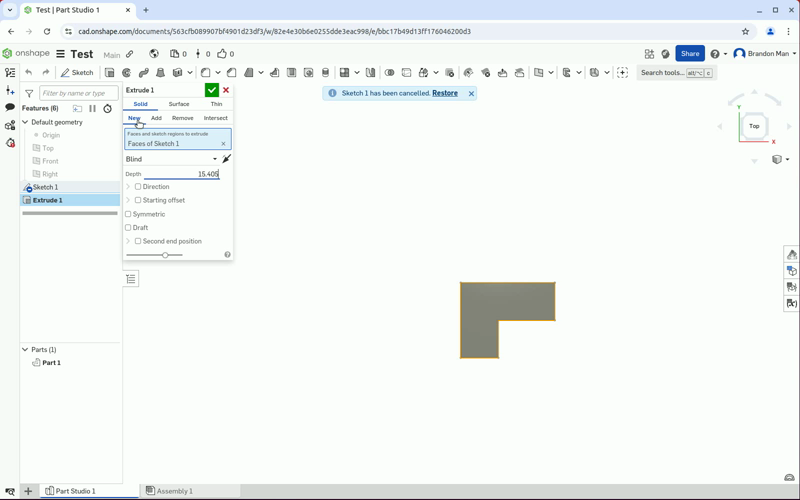
key(enter)
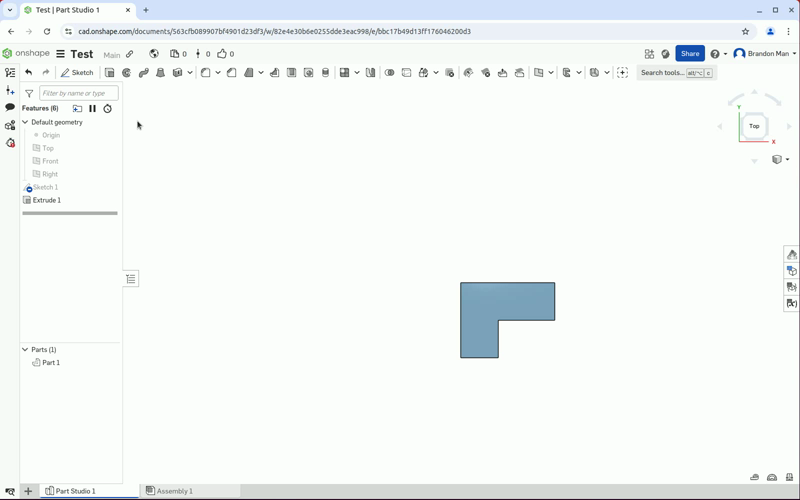
key(shift+h)
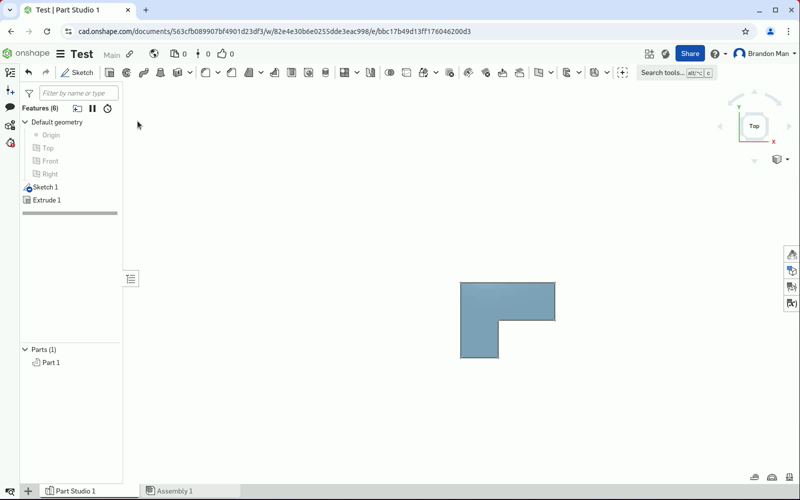
key(shift+h)
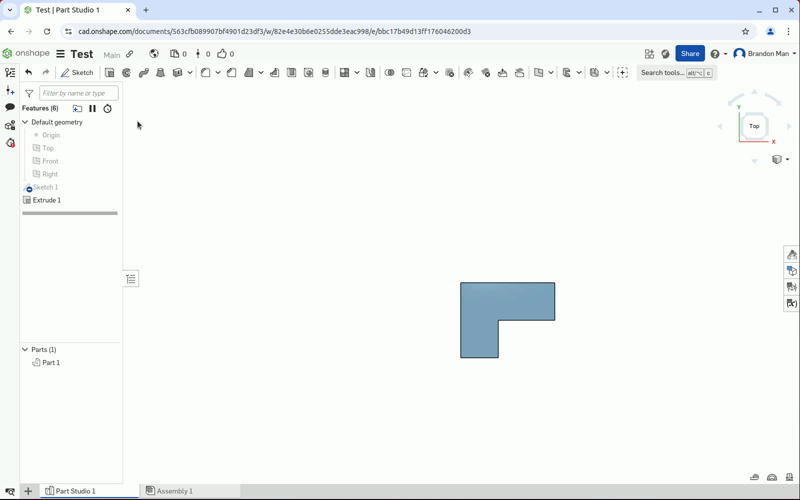
mouse_move(73, 189)
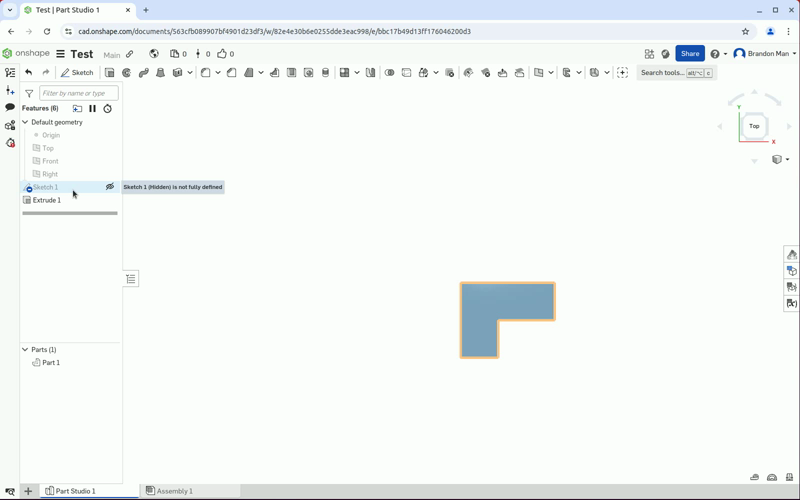
click(73, 189)
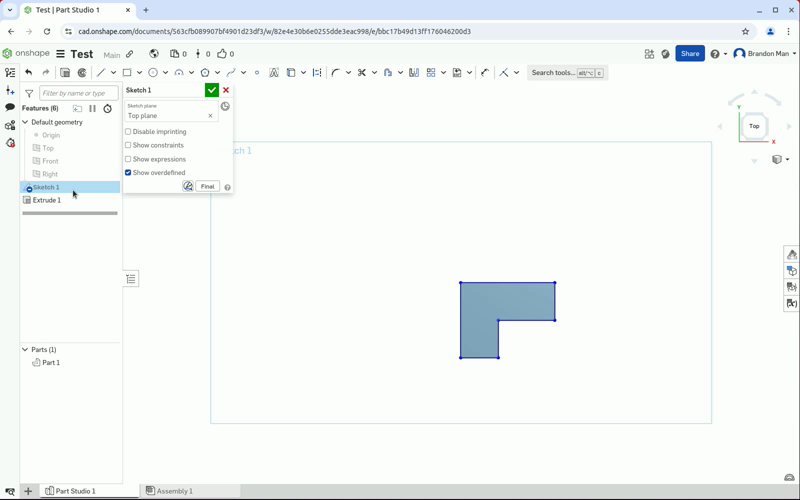
mouse_move(229, 92)
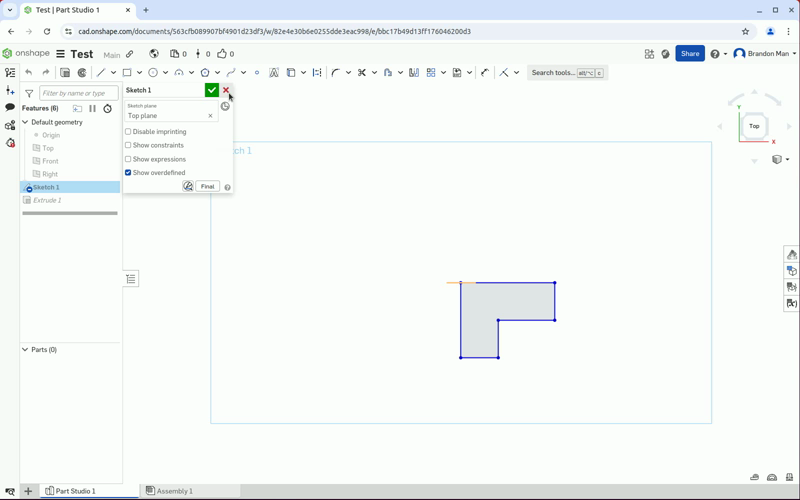
click(229, 92)
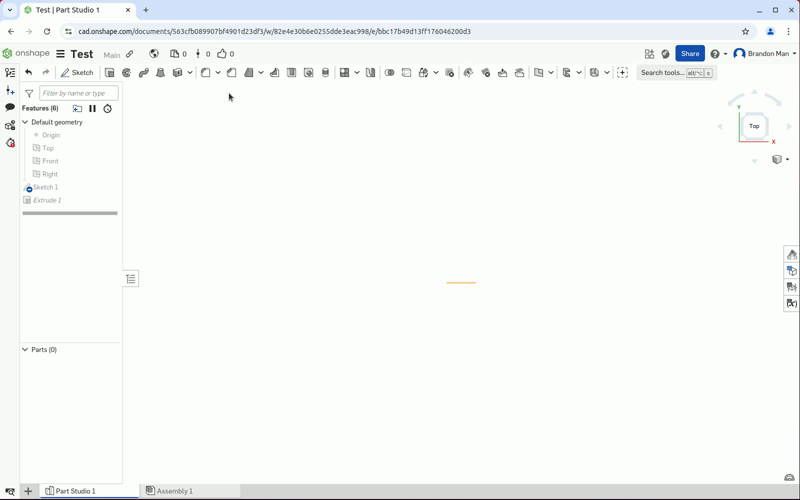
mouse_move(73, 352)
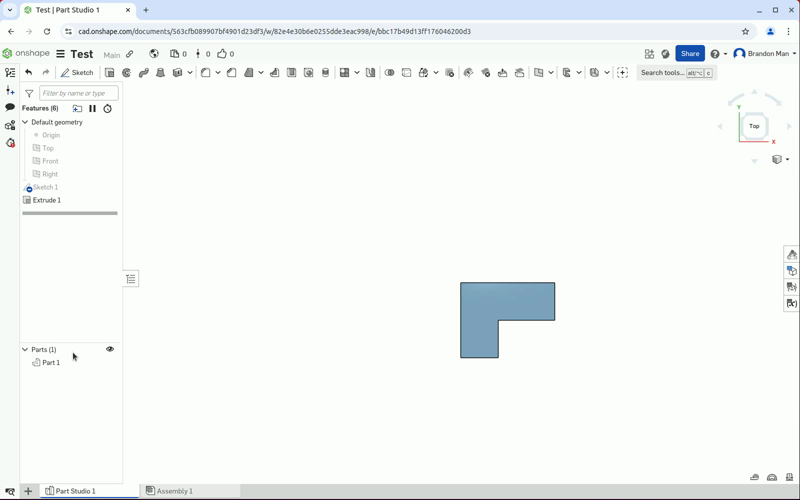
key(y)
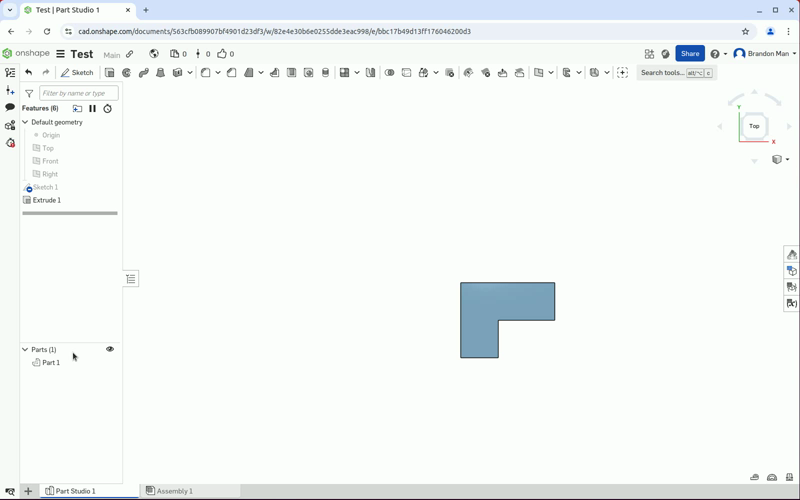
key(shift+p)
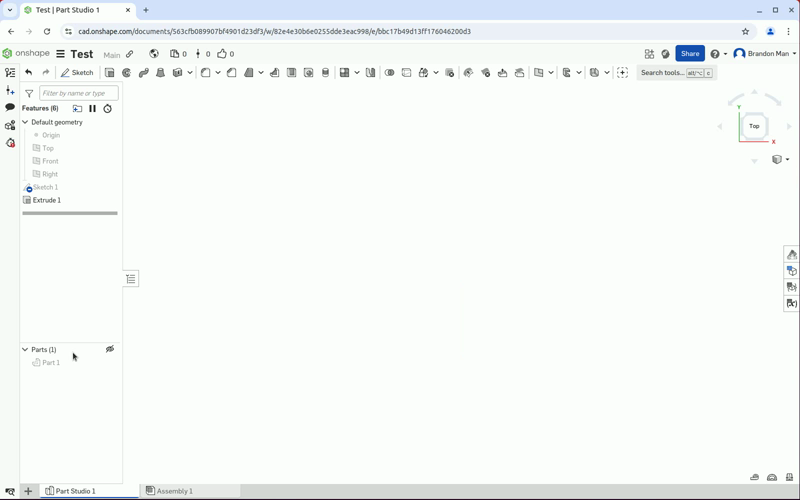
key(space)
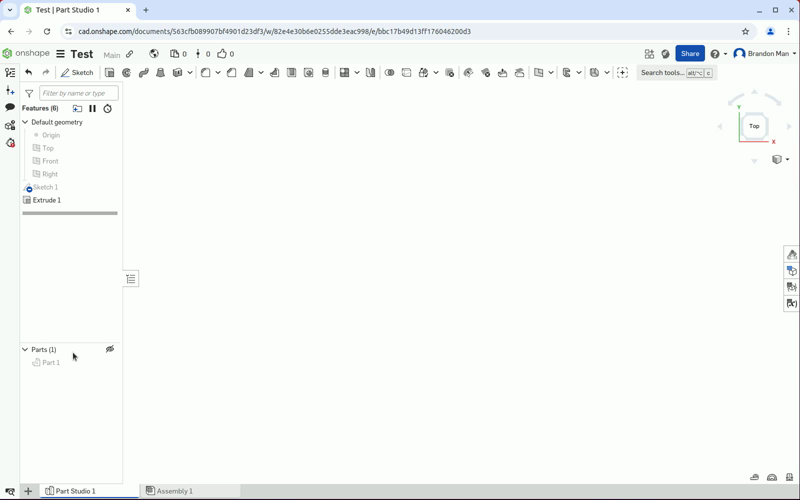
key_down(shift)
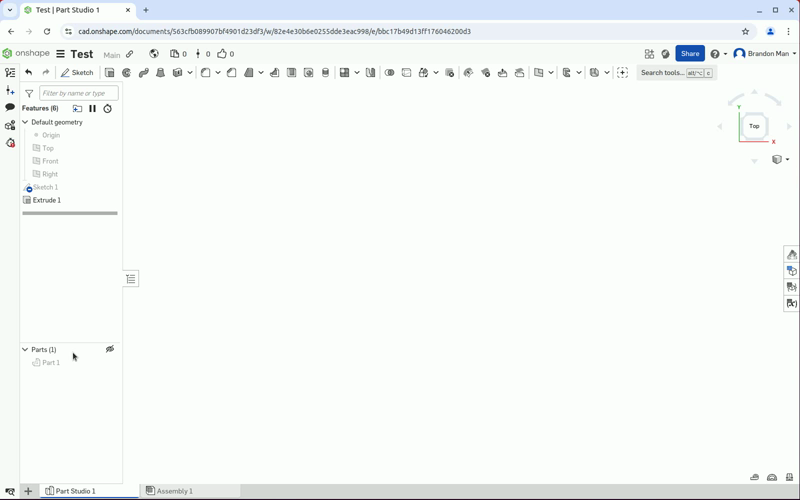
key(up)
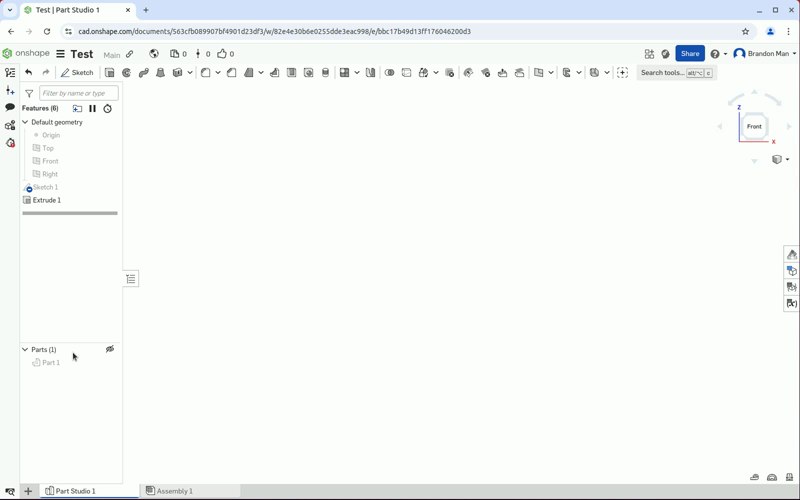
key_up(shift)
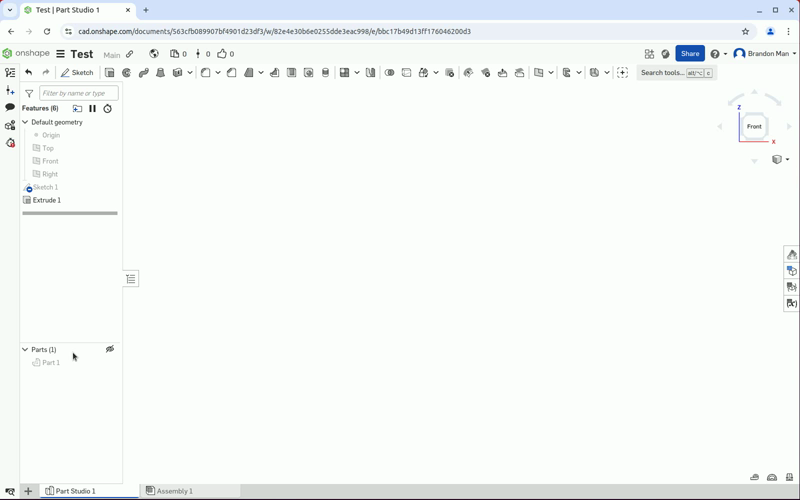
mouse_move(73, 352)
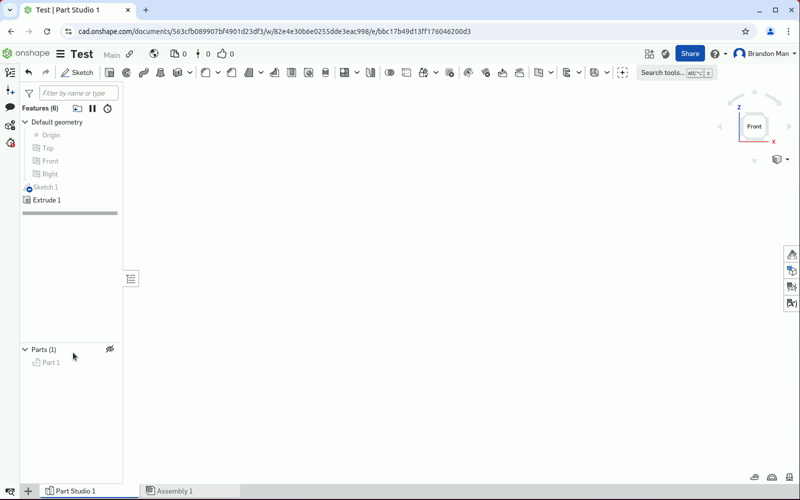
key(shift+y)
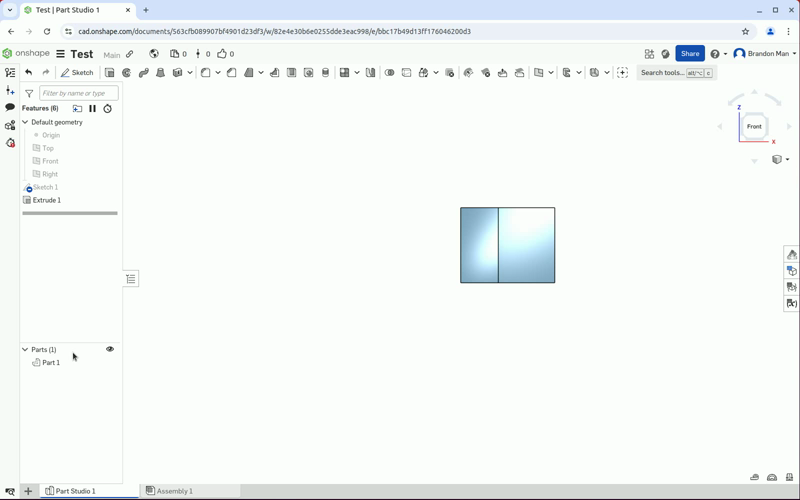
mouse_move(541, 75)
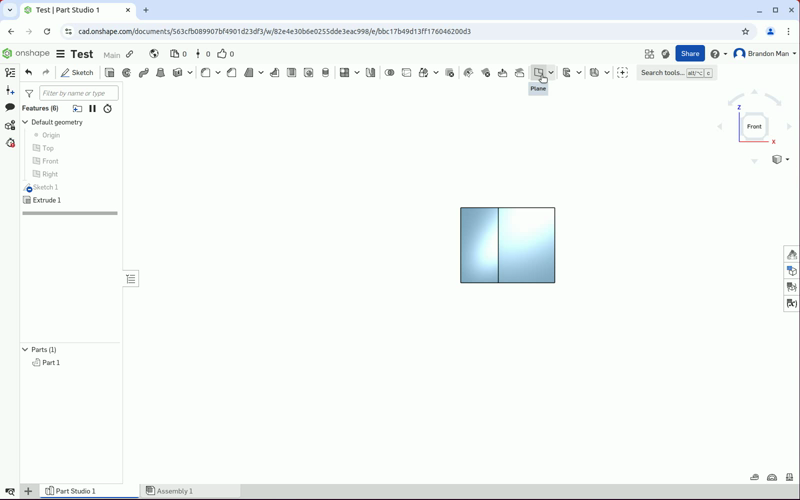
click(541, 75)
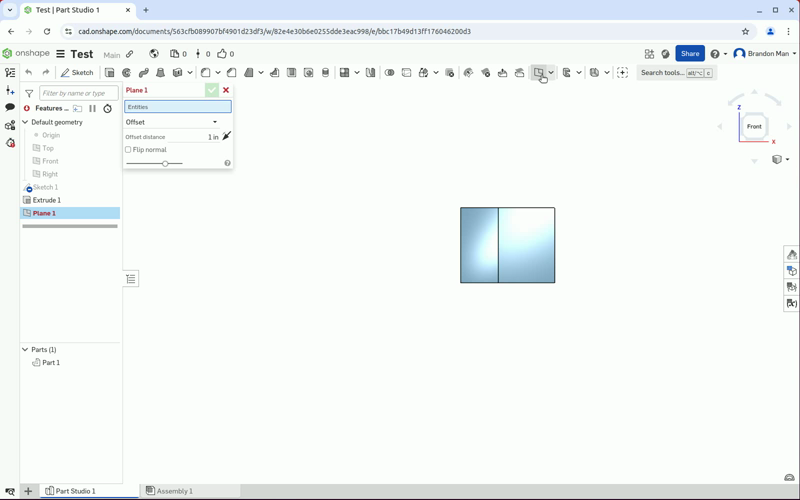
mouse_move(73, 163)
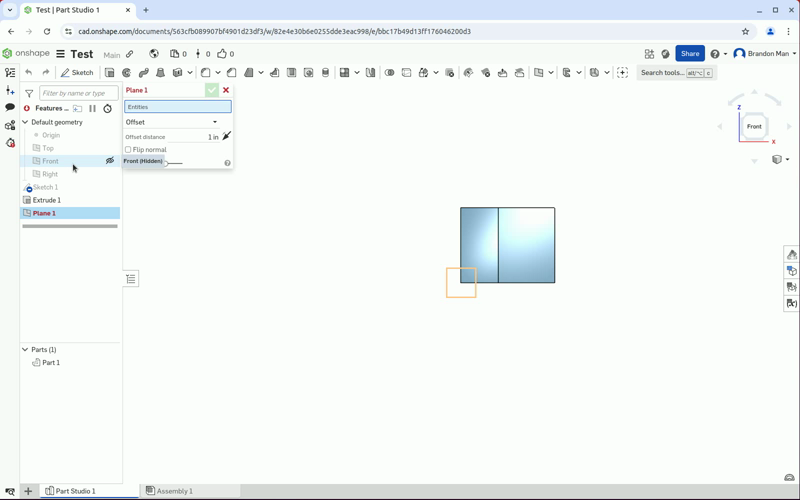
click(73, 163)
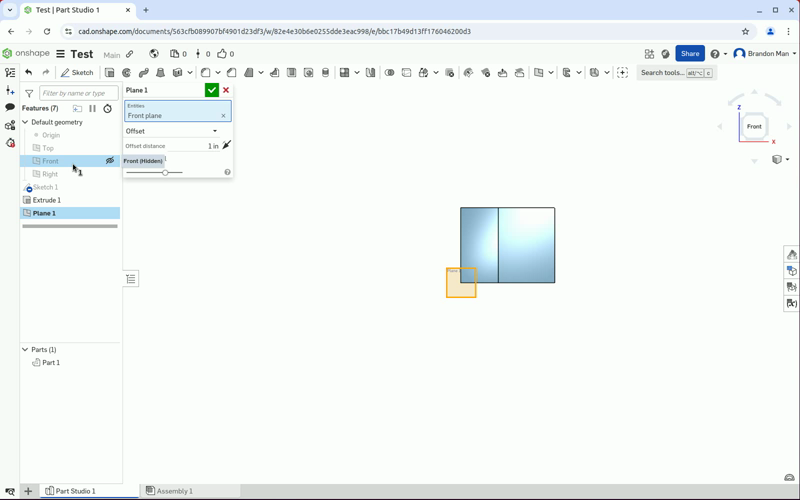
key(tab, 2)
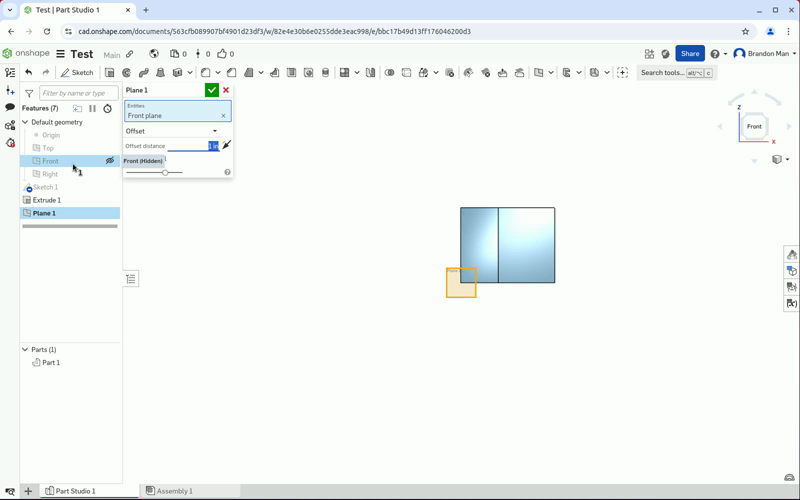
text(15.405)
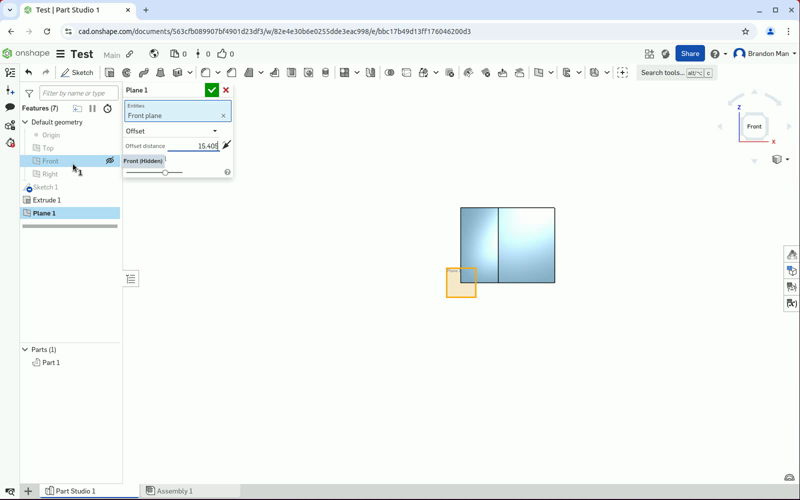
key(enter, 2)
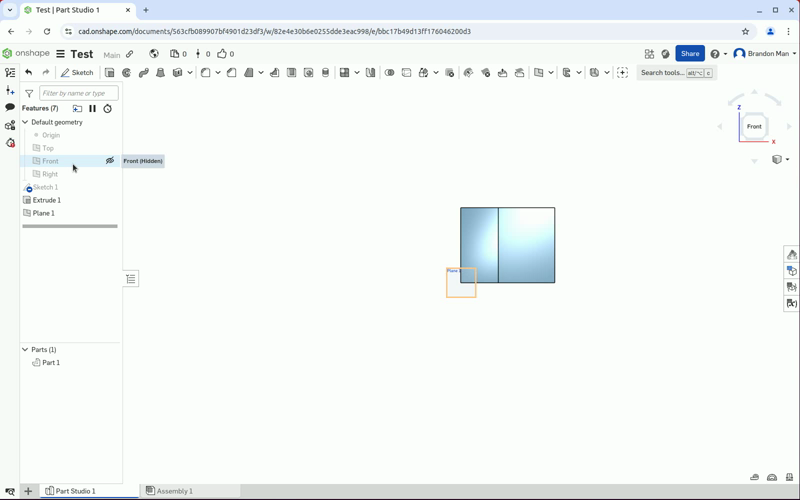
key(shift+s)
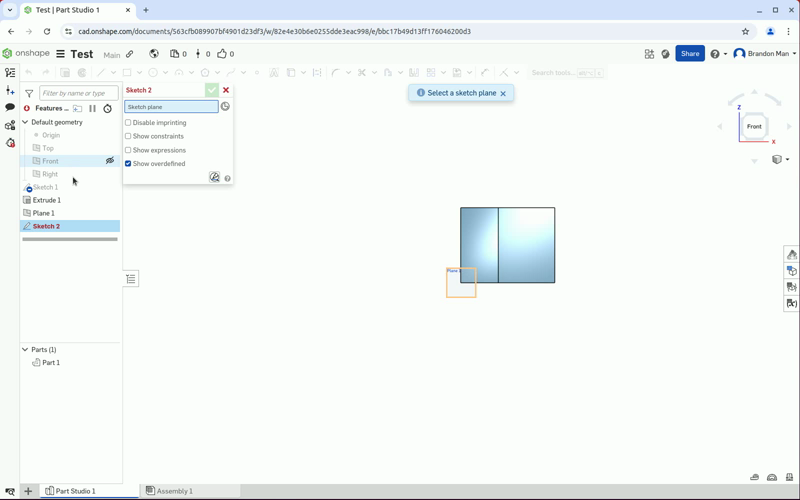
mouse_move(73, 215)
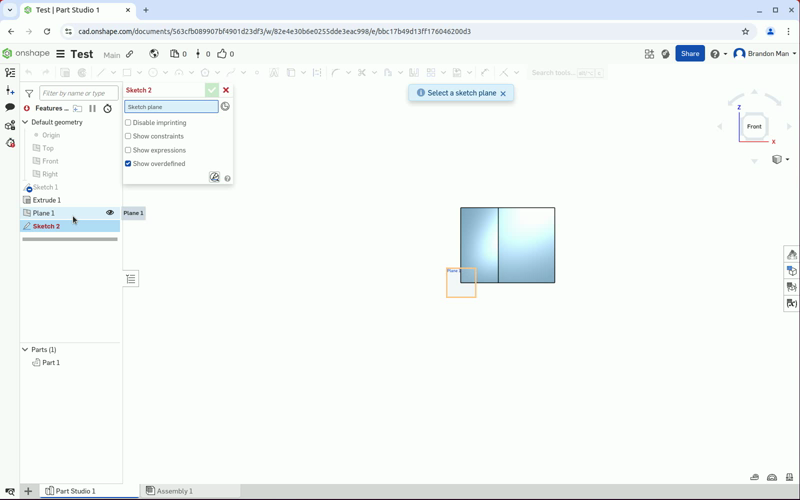
click(73, 215)
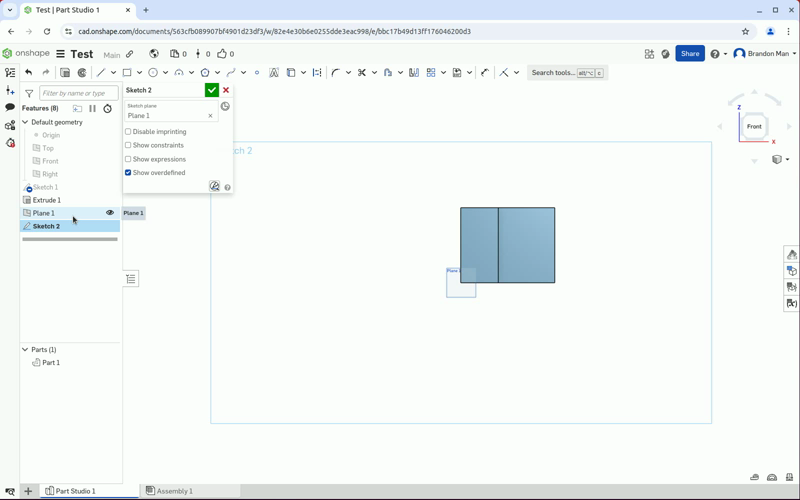
mouse_move(73, 352)
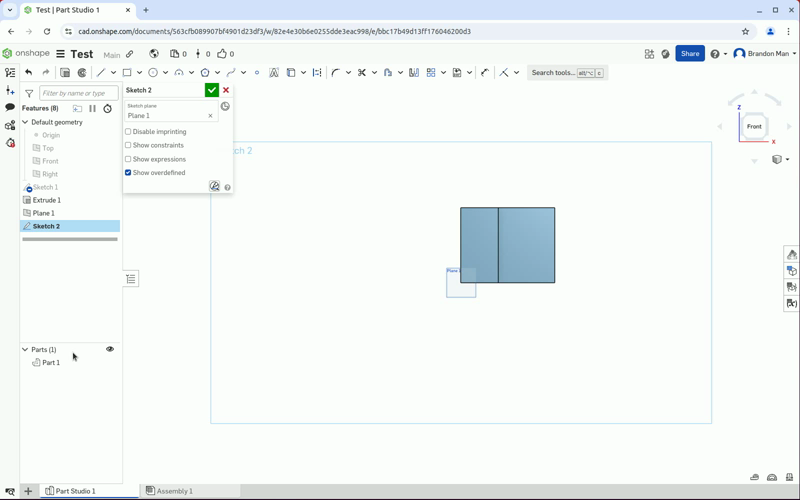
key(y)
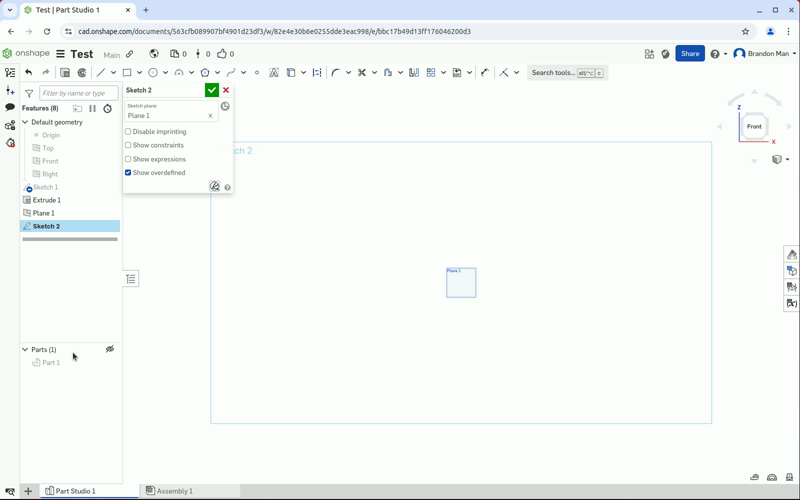
key(l)
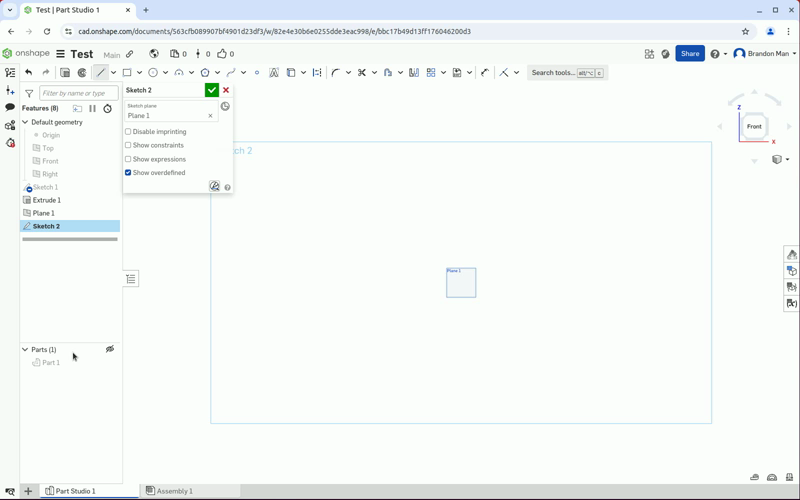
key_down(shift)
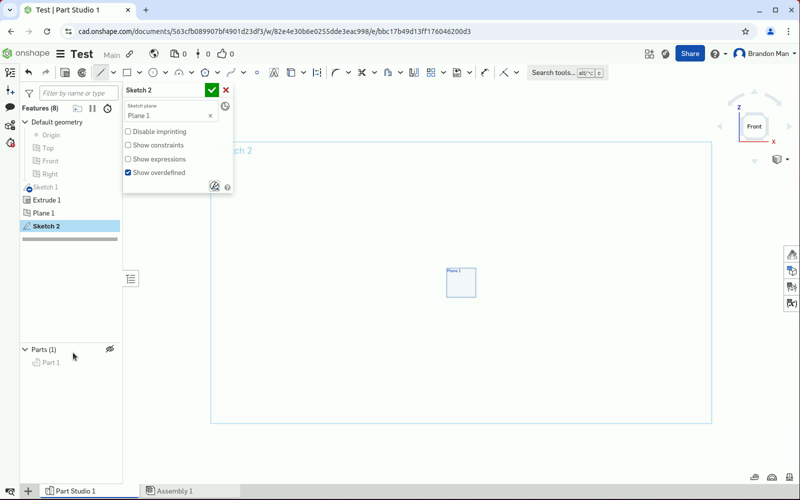
mouse_move(460, 264)
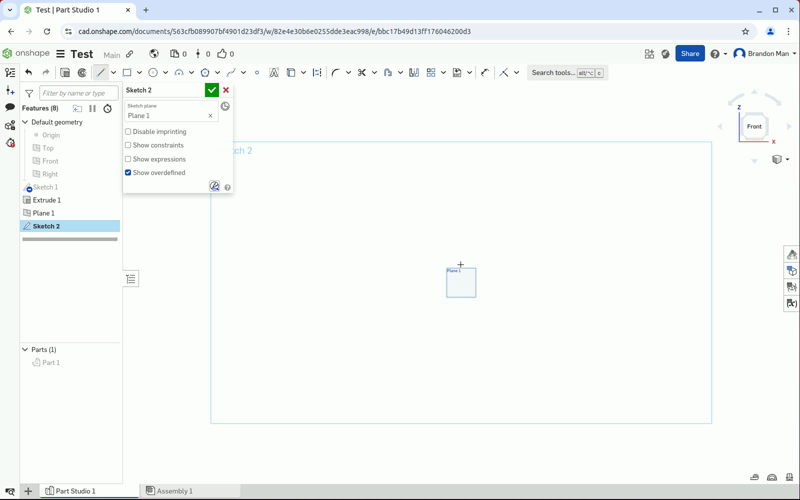
click(460, 264)
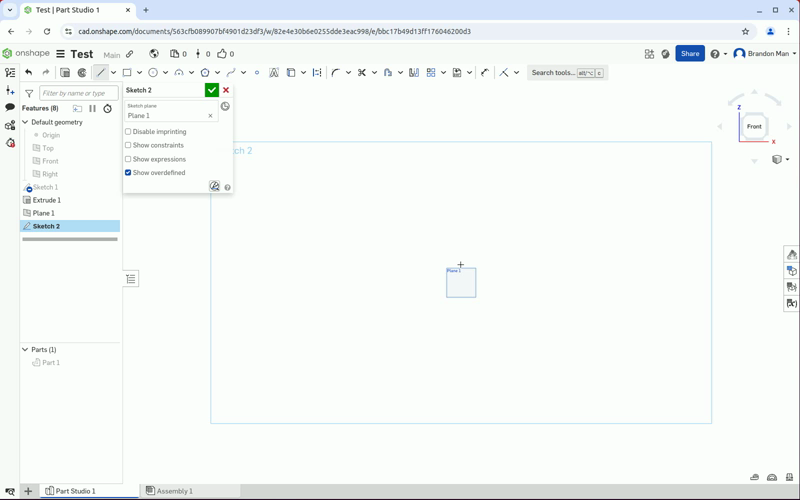
key_up(shift)
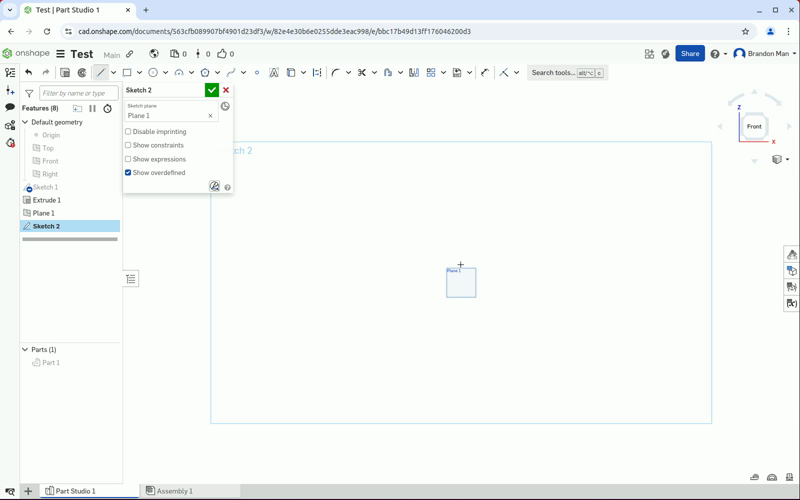
key_down(shift)
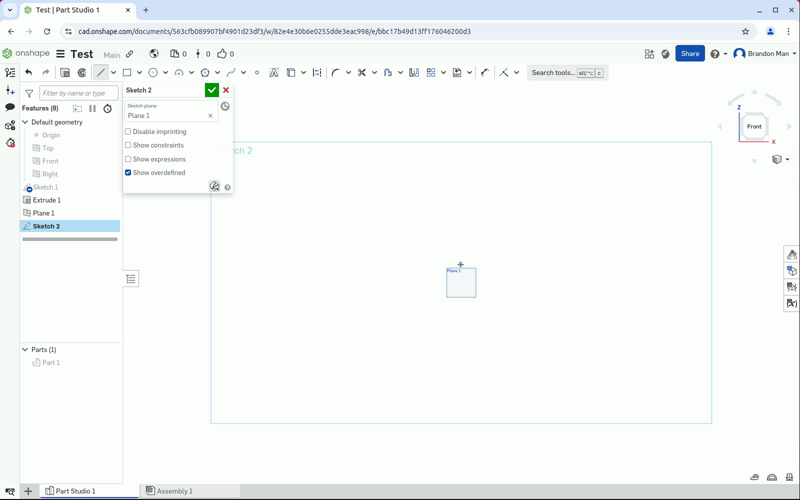
mouse_move(490, 264)
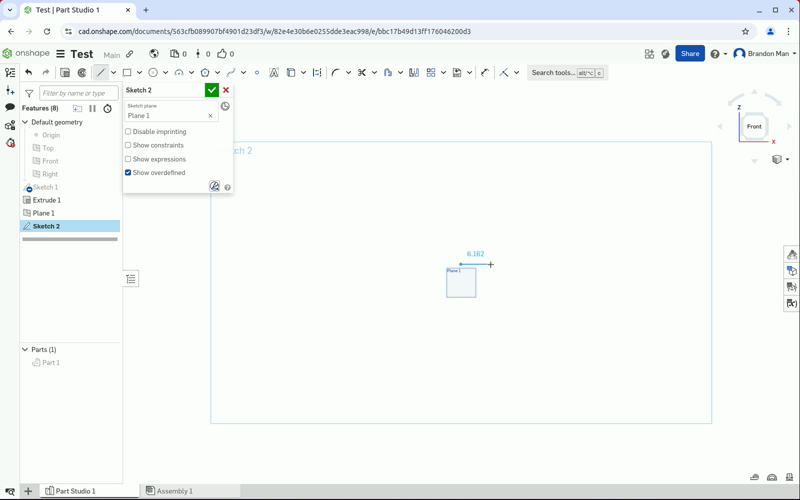
mouse_move(499, 264)
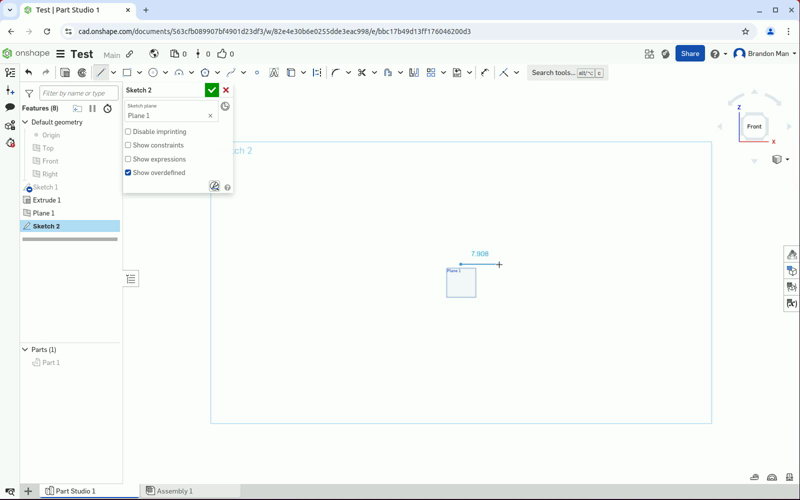
click(499, 264)
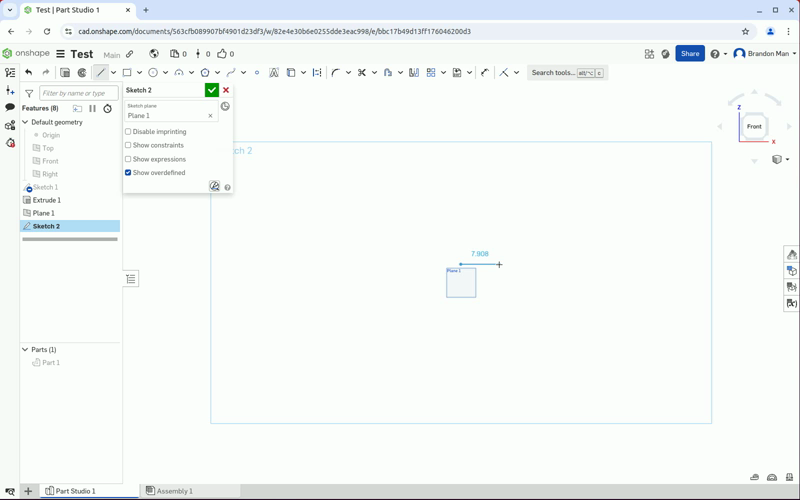
key_up(shift)
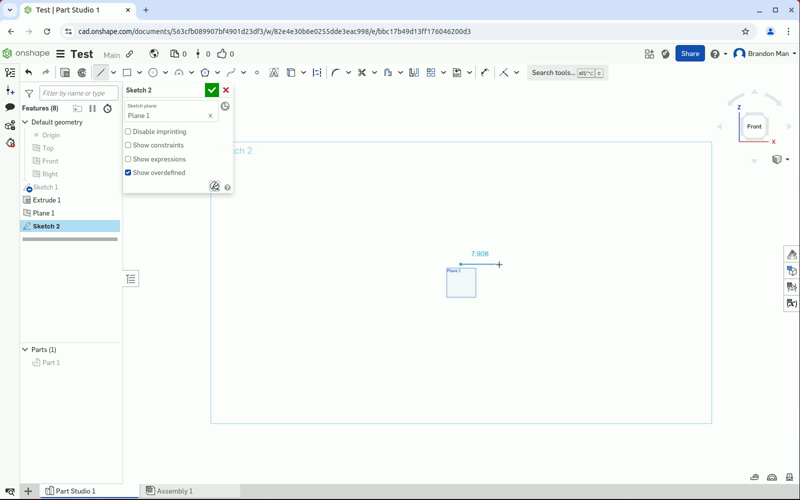
key_down(shift)
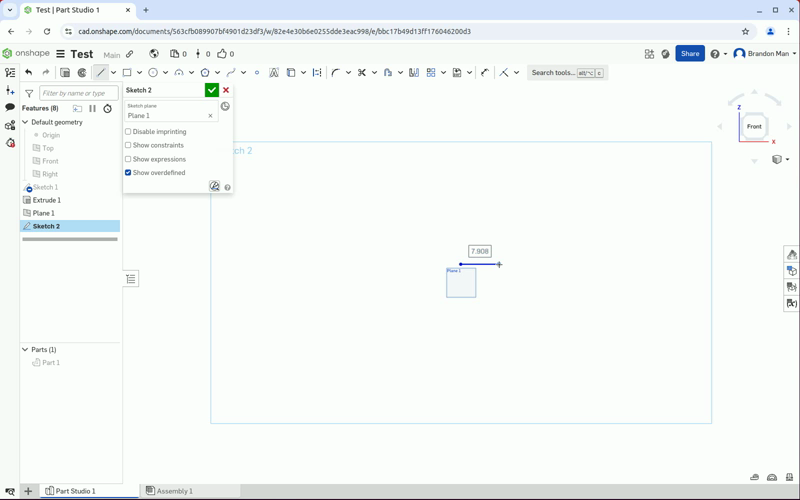
mouse_move(529, 264)
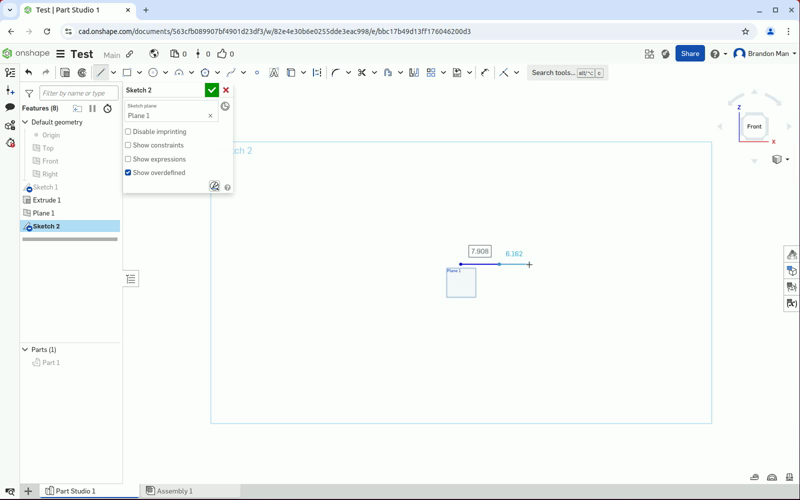
mouse_move(499, 225)
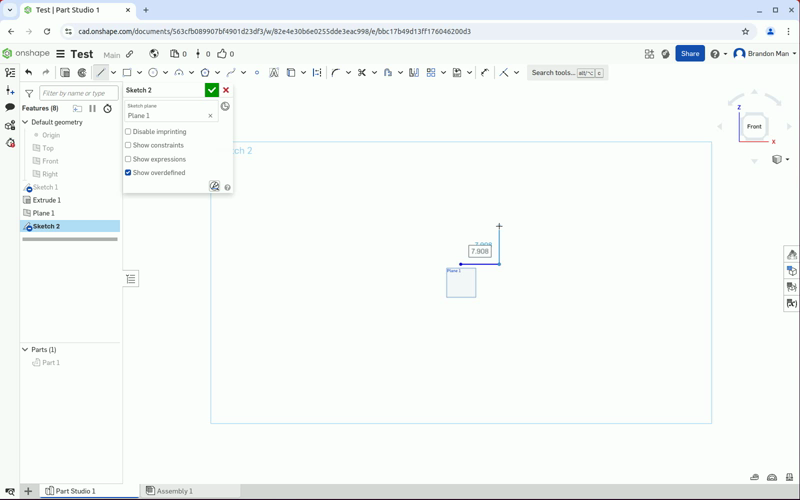
click(499, 225)
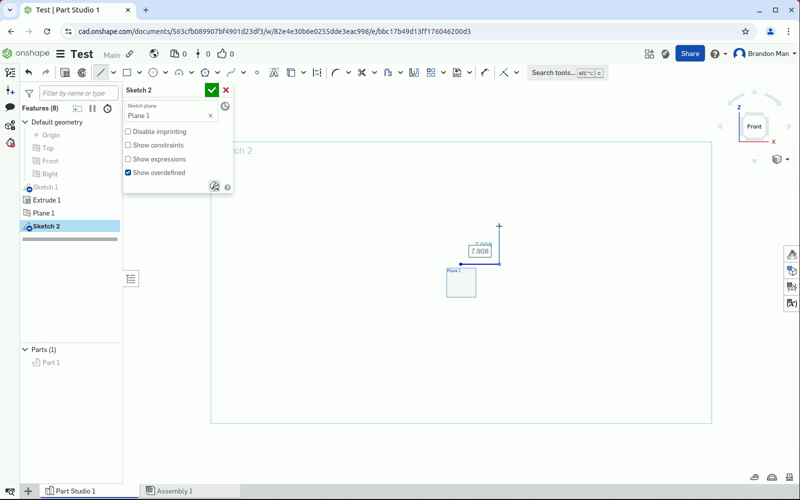
key_up(shift)
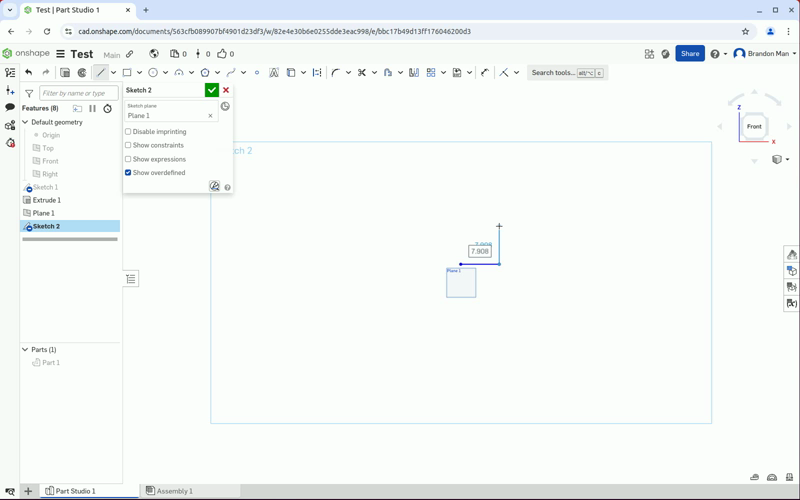
key_down(shift)
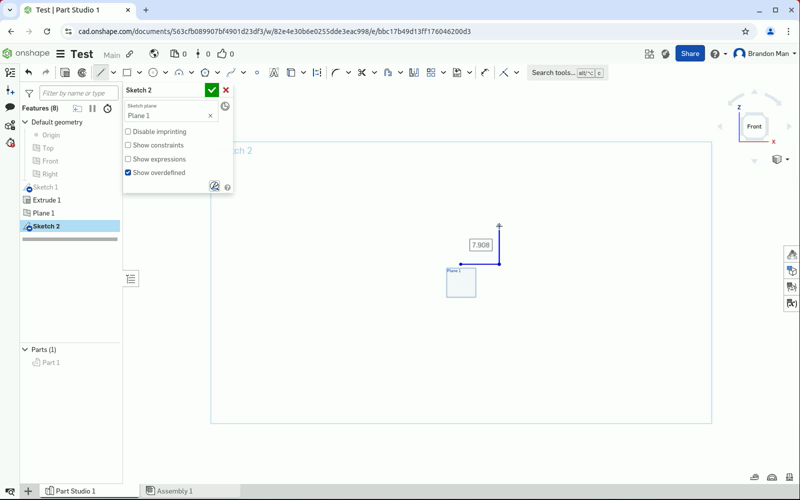
mouse_move(529, 225)
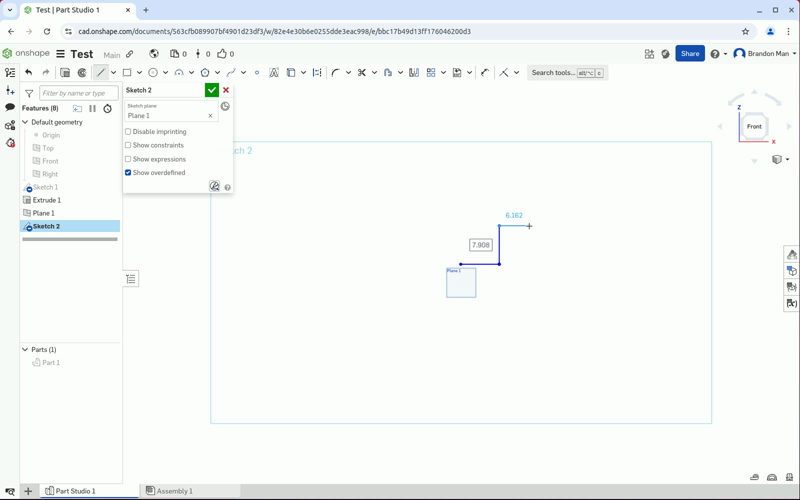
mouse_move(460, 225)
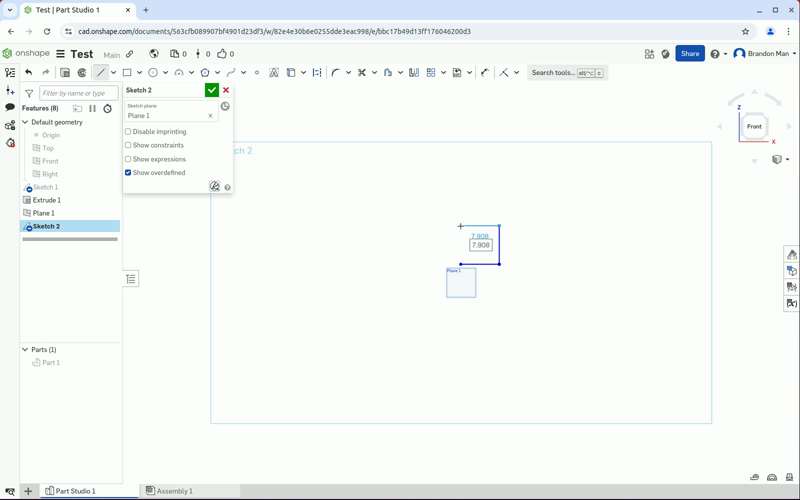
click(460, 225)
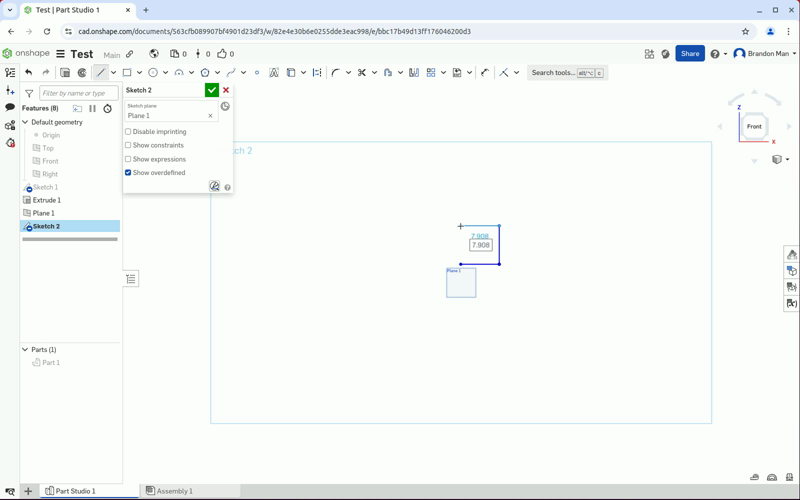
key_up(shift)
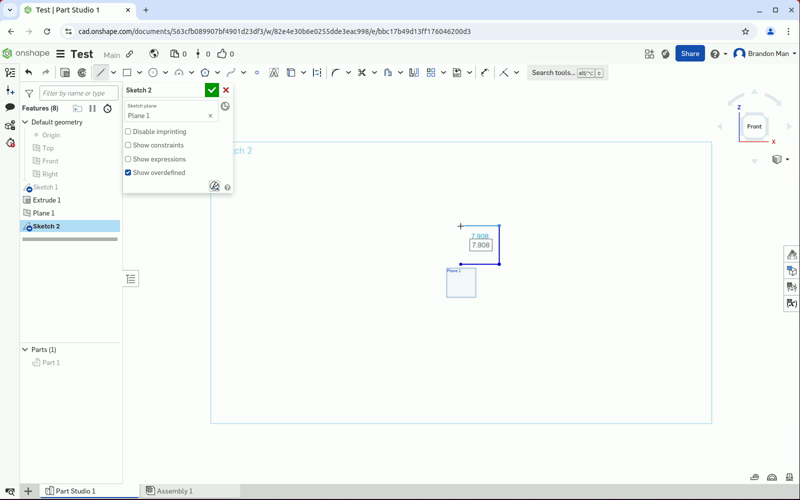
mouse_move(490, 225)
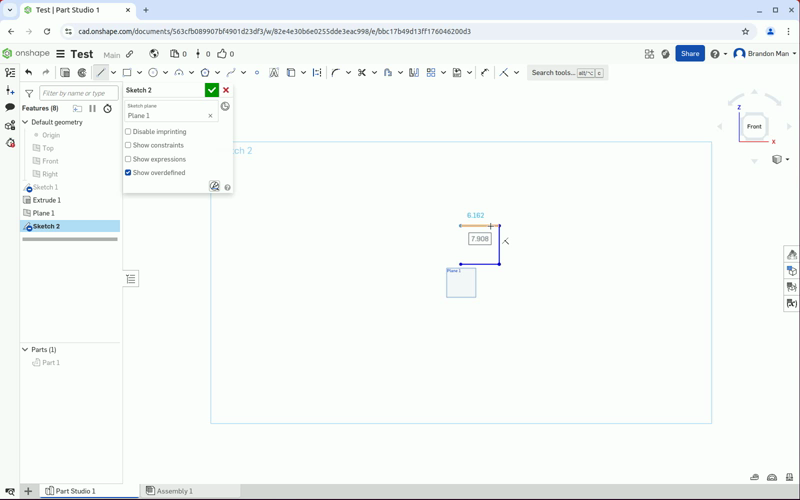
key_down(shift)
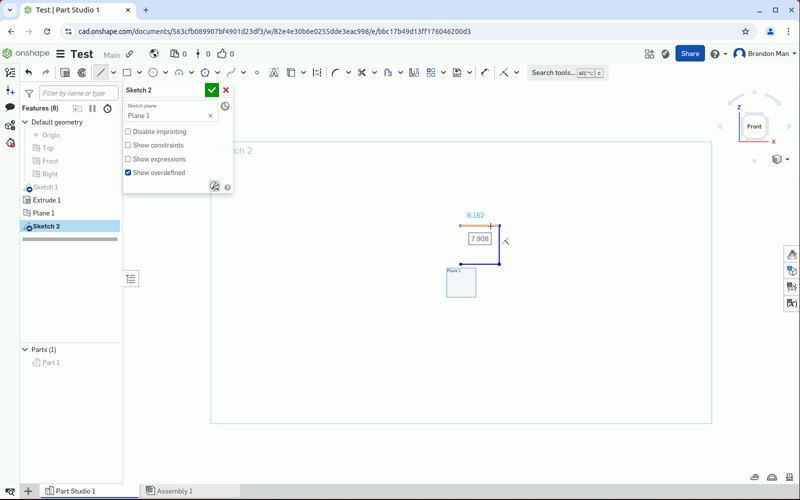
mouse_move(460, 264)
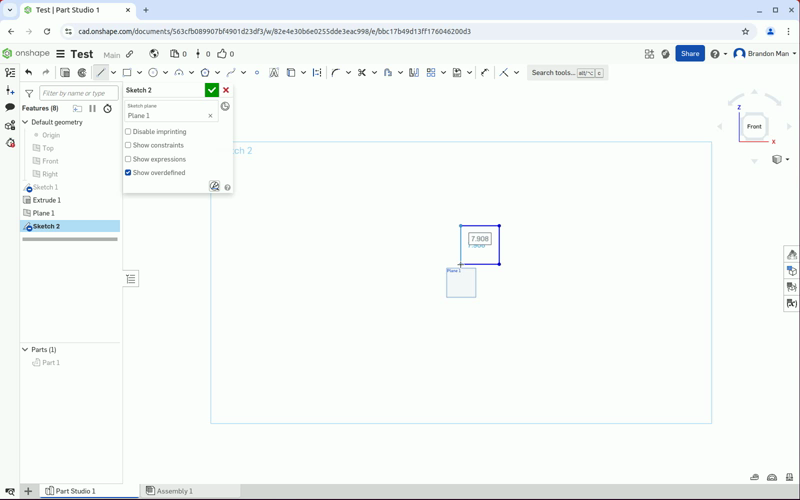
key_up(shift)
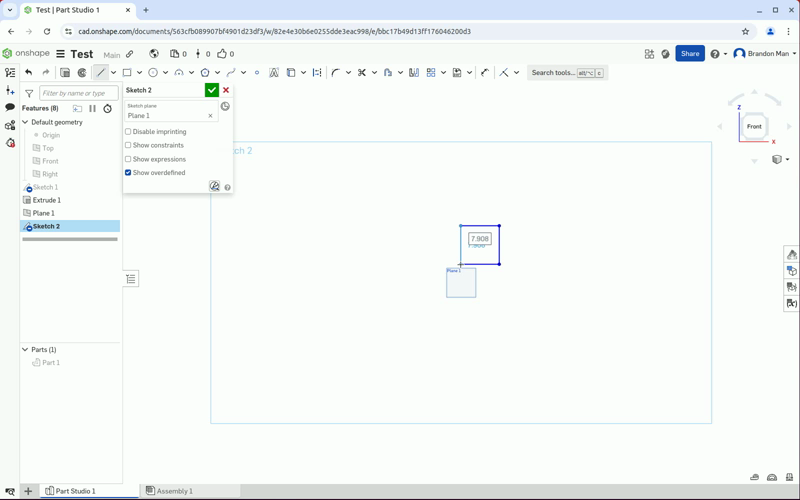
click(460, 264)
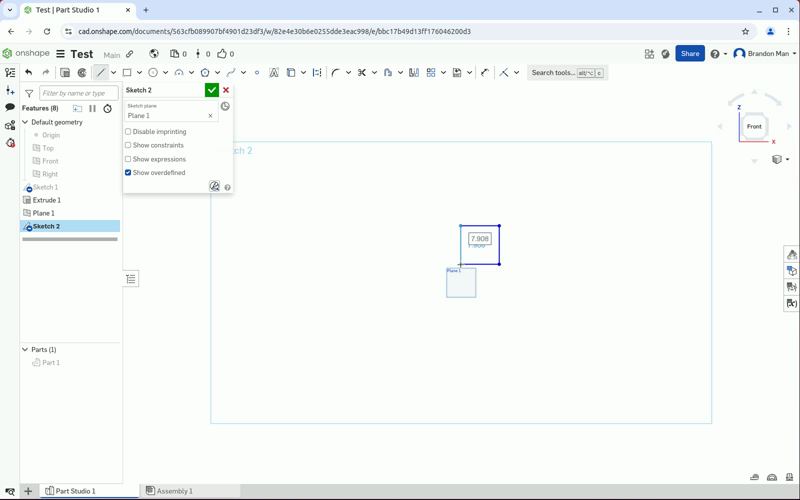
key(esc)
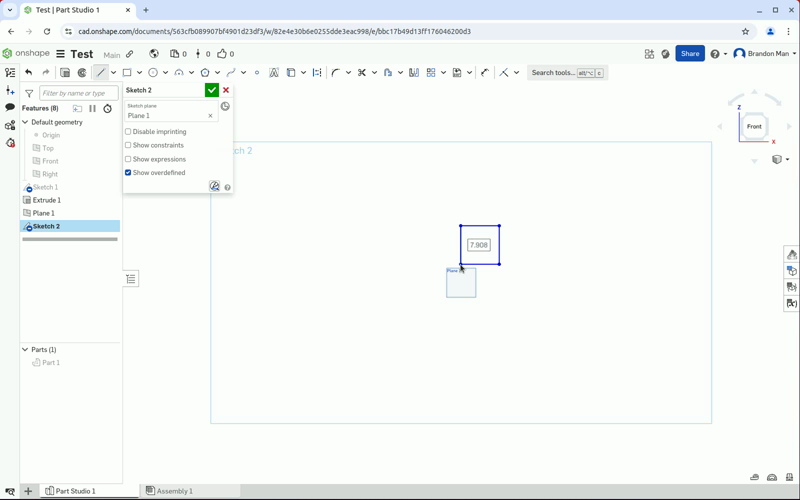
mouse_move(494, 250)
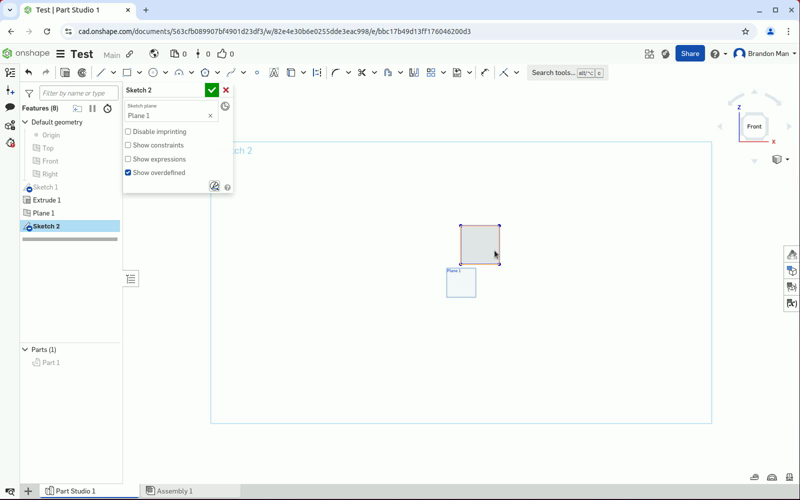
scroll(6)
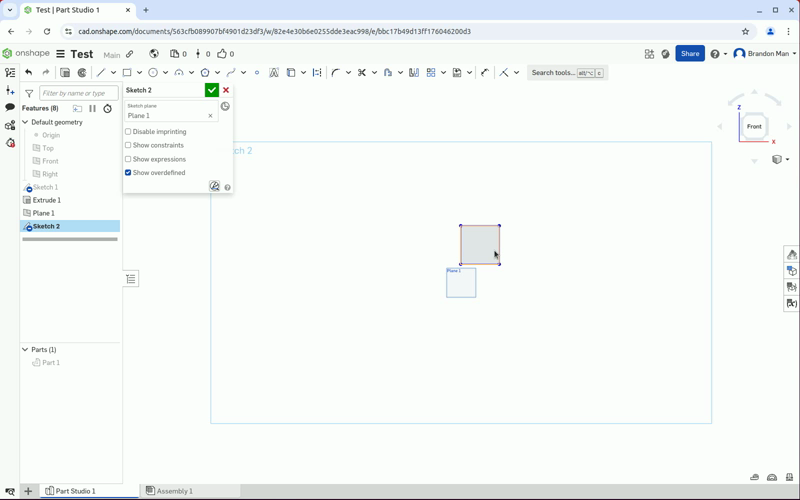
scroll(6)
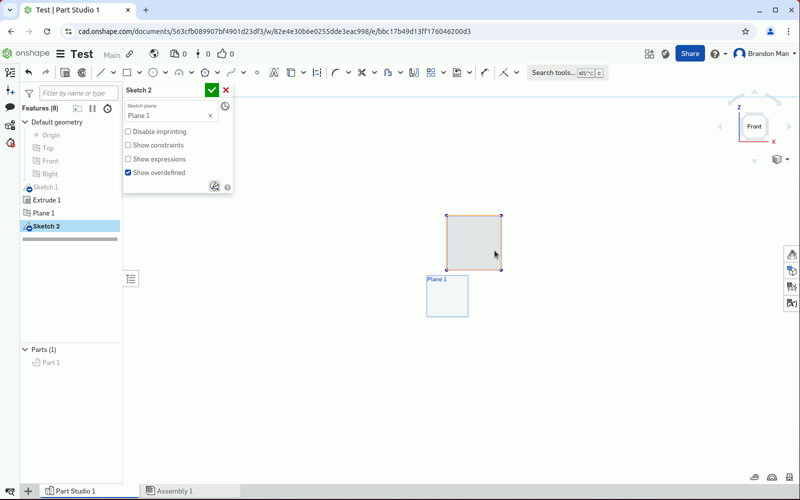
scroll(6)
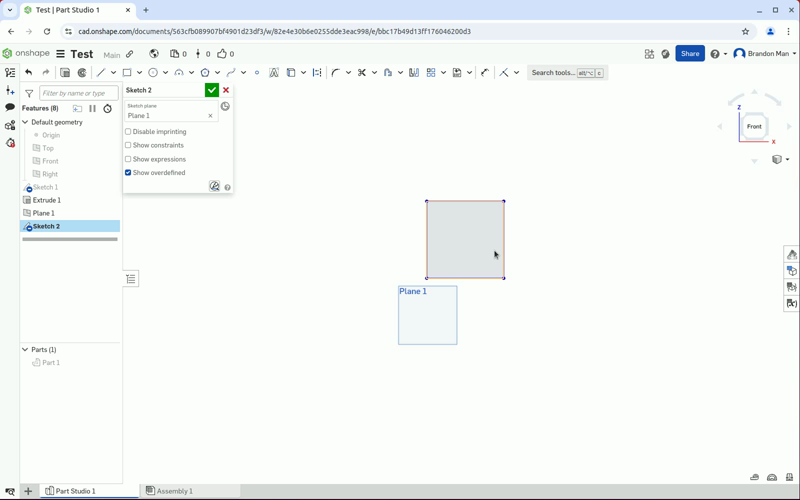
scroll(6)
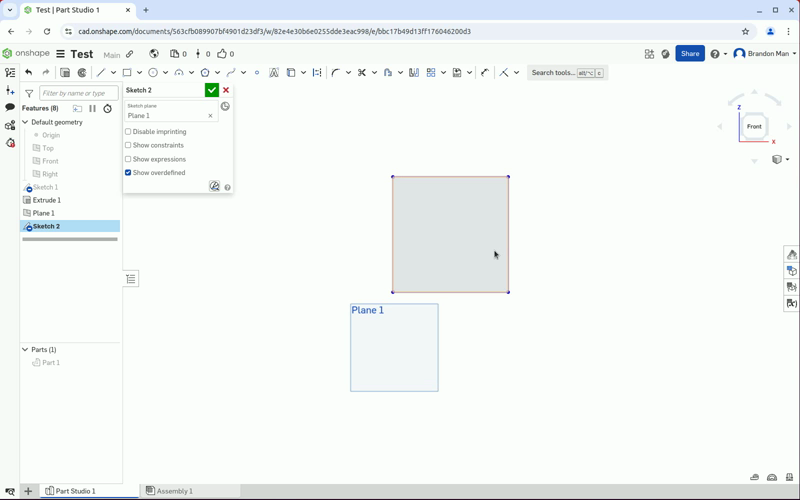
scroll(6)
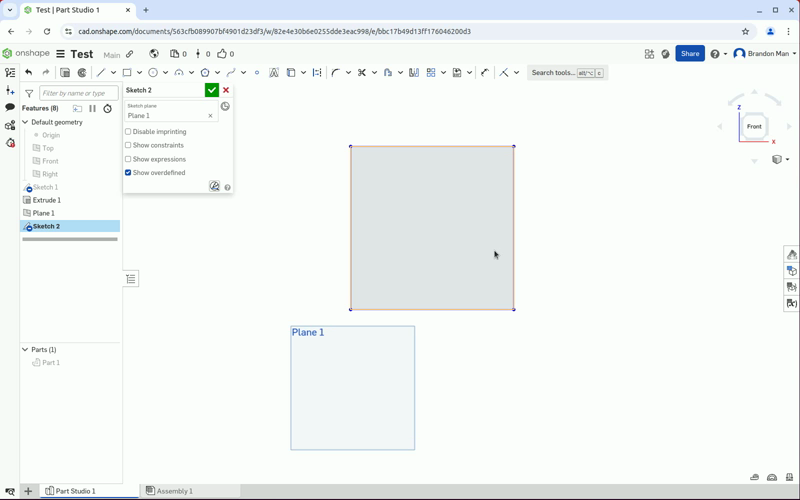
scroll(6)
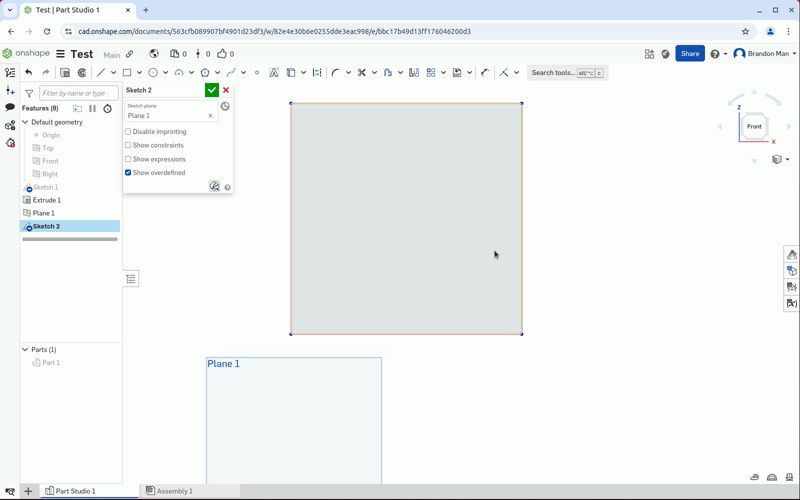
scroll(6)
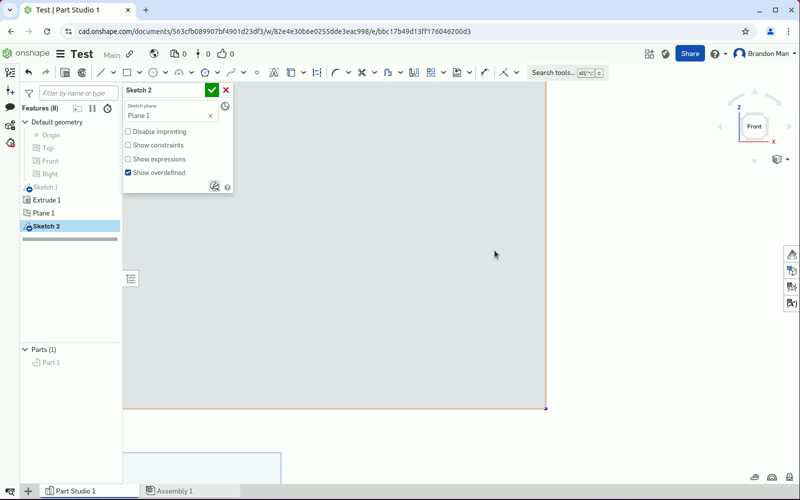
click(494, 250)
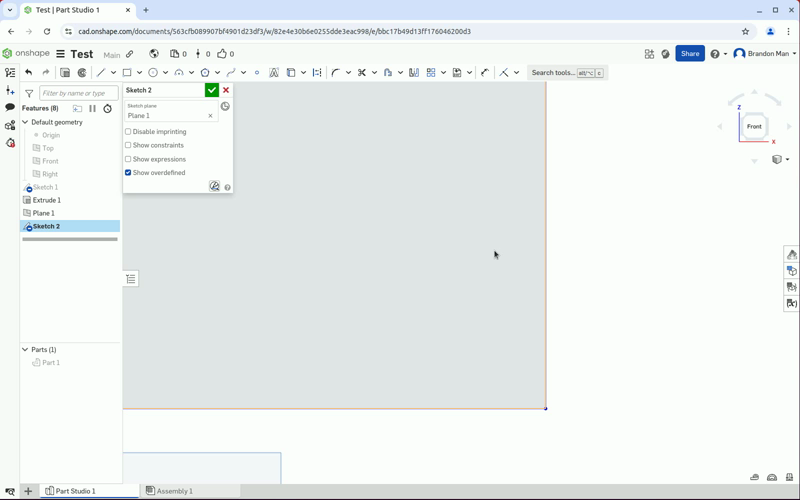
scroll(-6)
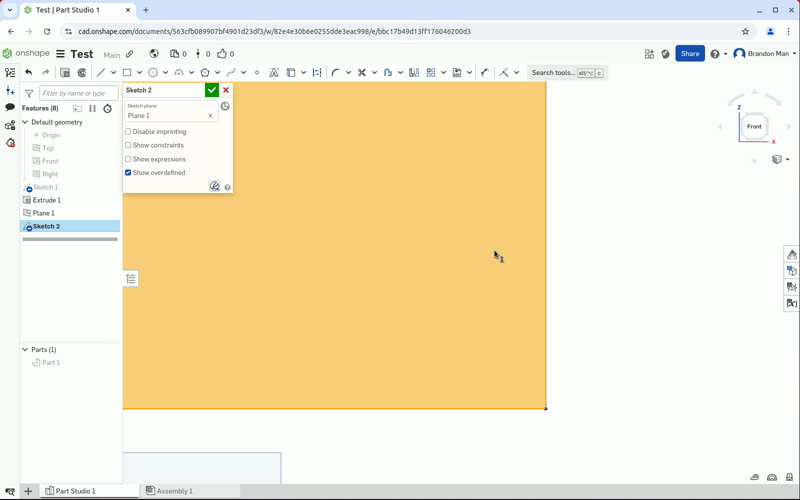
scroll(-6)
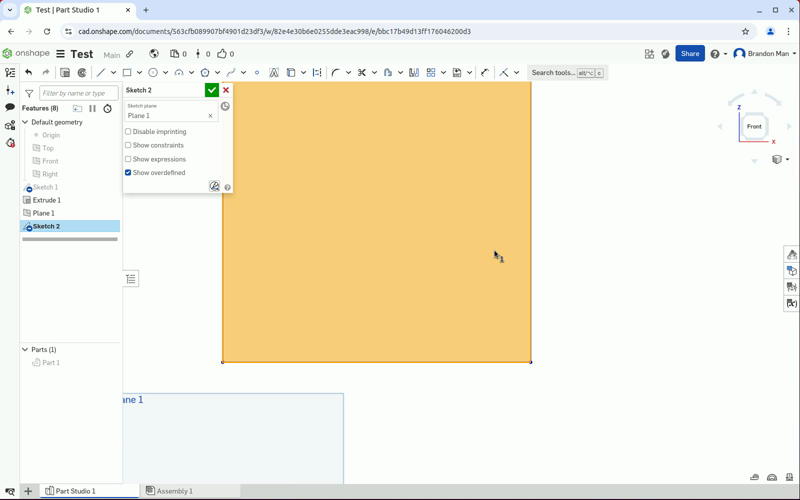
scroll(-6)
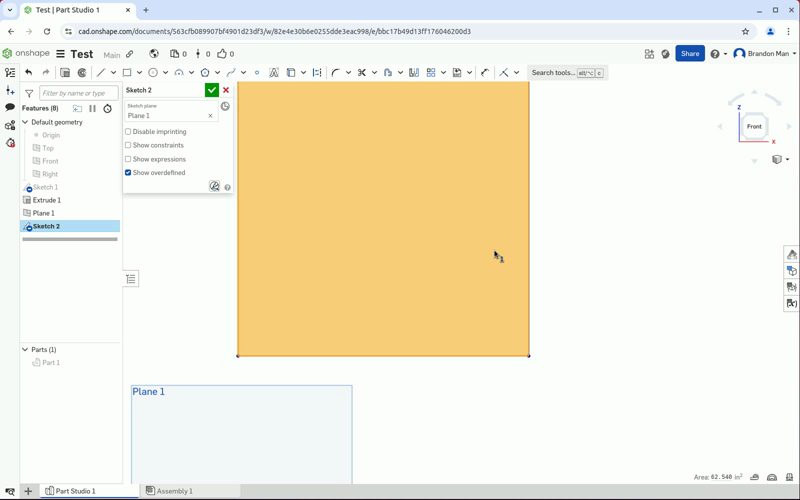
scroll(-6)
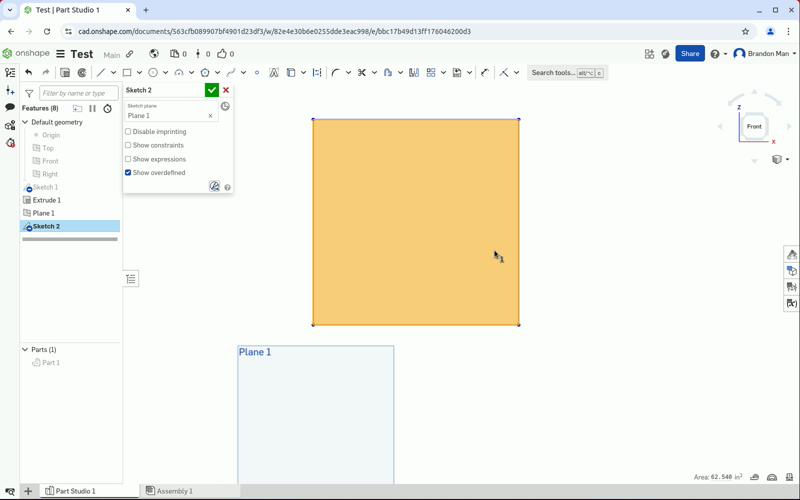
scroll(-6)
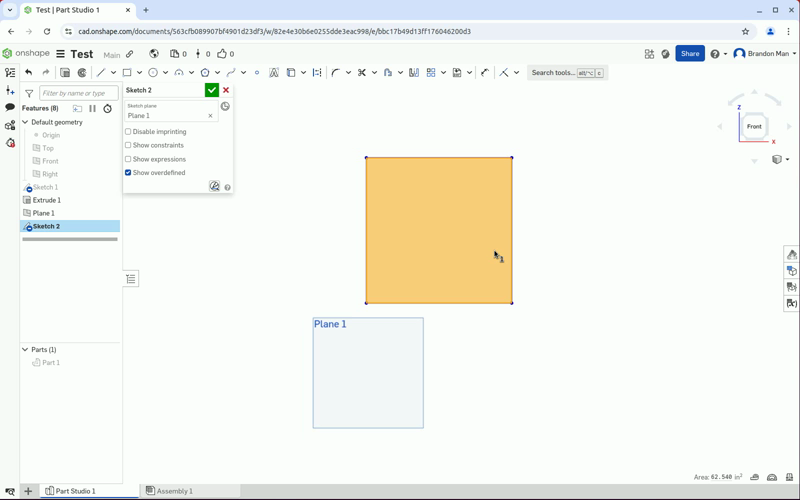
scroll(-6)
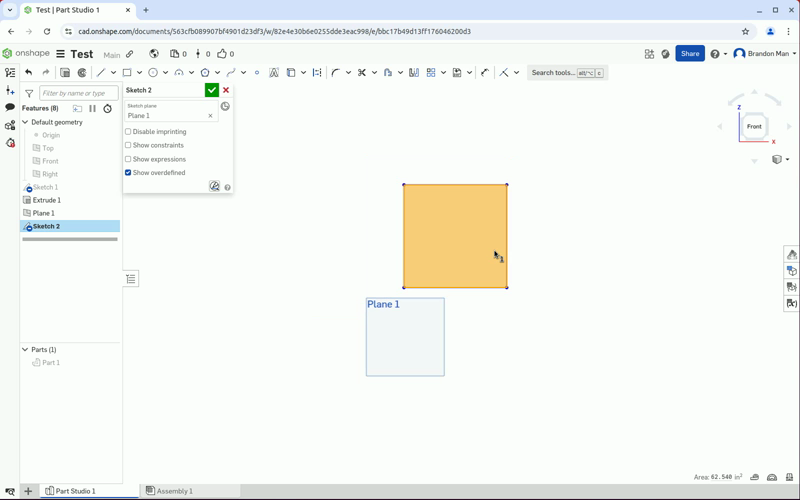
scroll(-6)
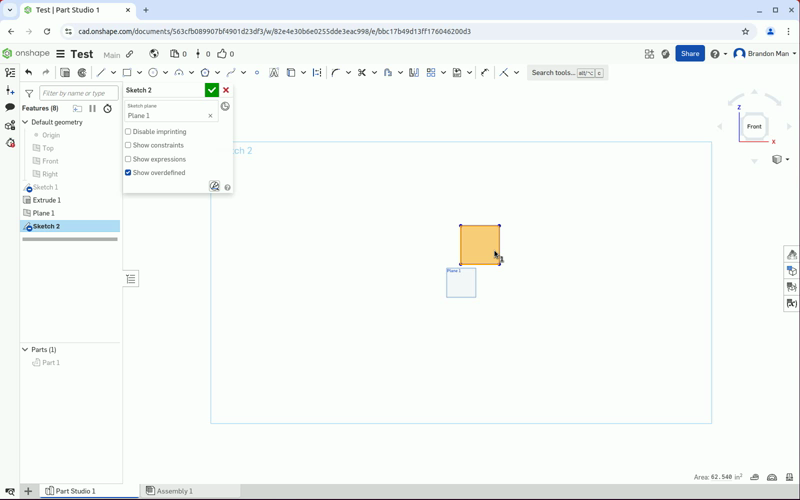
mouse_move(73, 352)
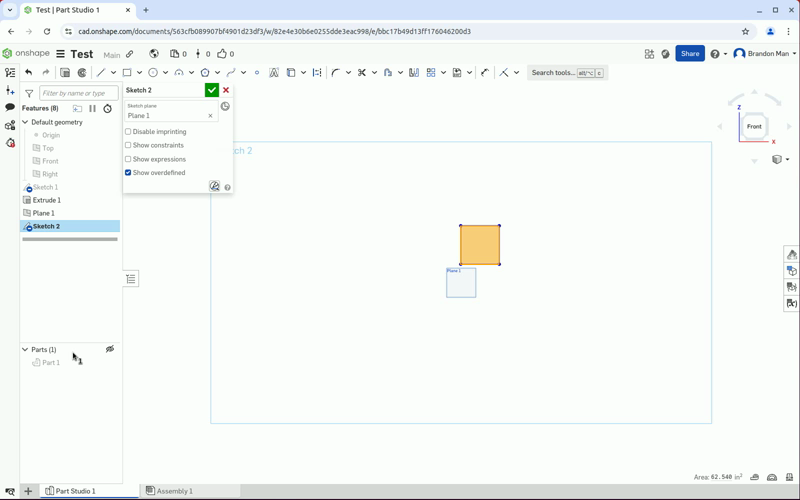
key(shift+y)
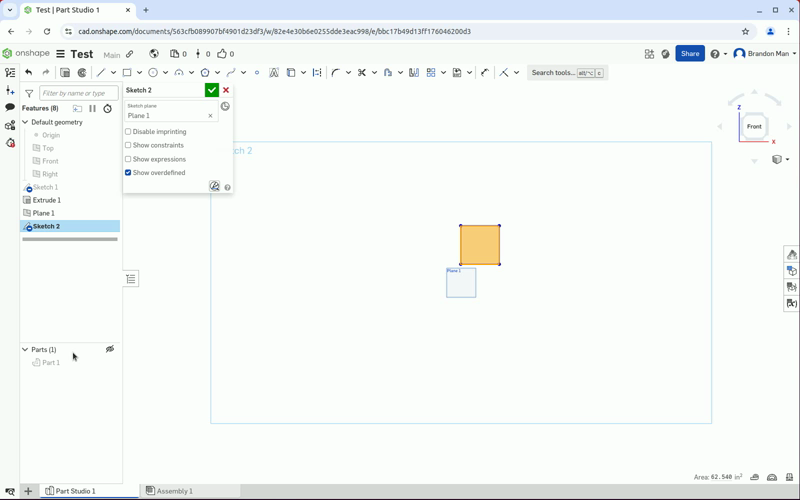
key(shift+e)
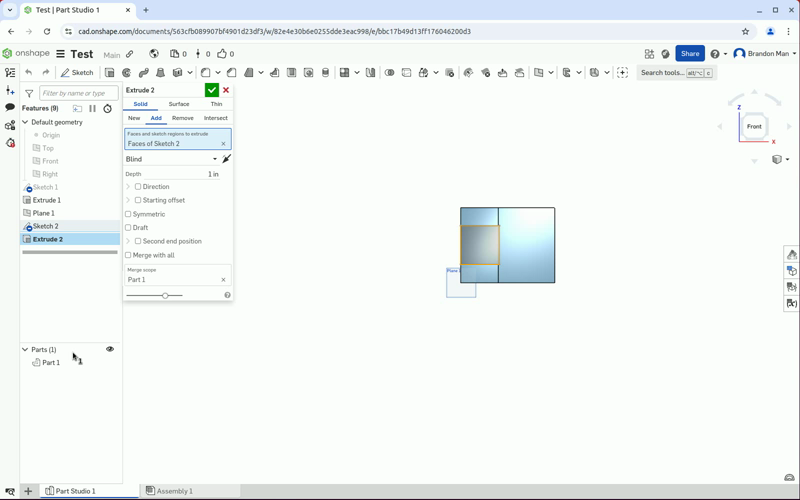
mouse_move(143, 106)
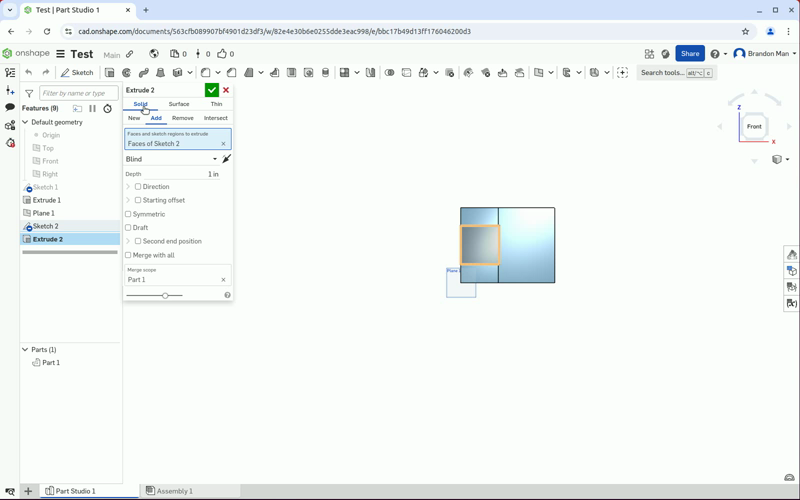
click(143, 106)
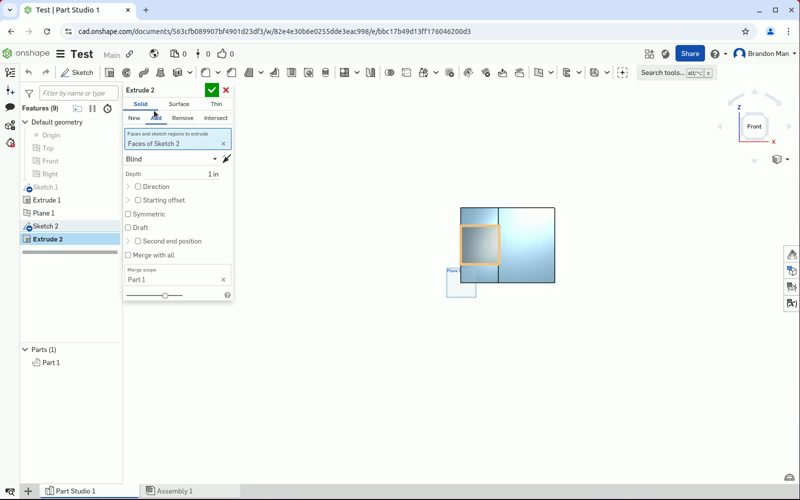
mouse_move(186, 120)
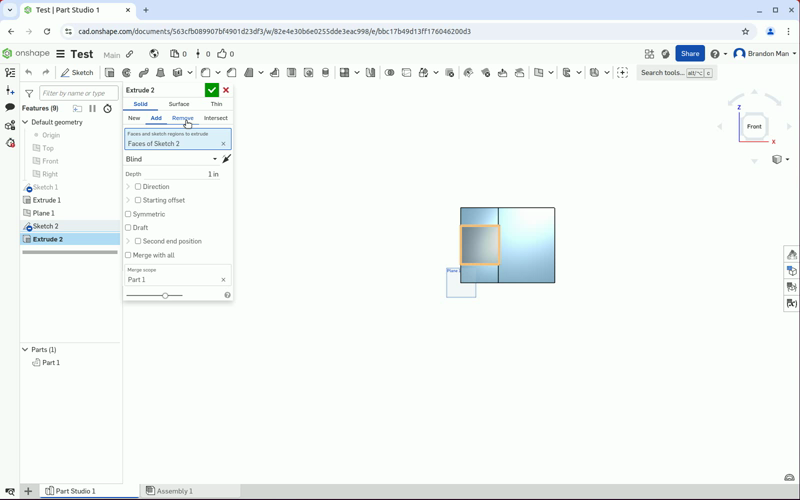
click(186, 120)
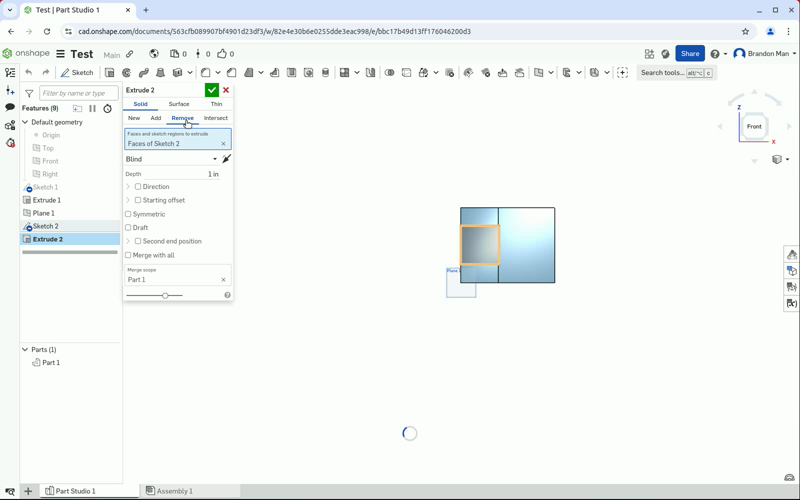
key(tab, 4)
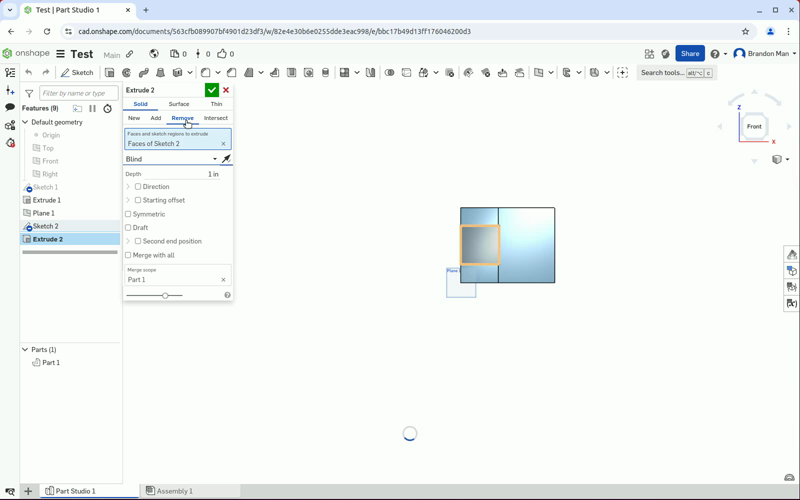
text(3.851)
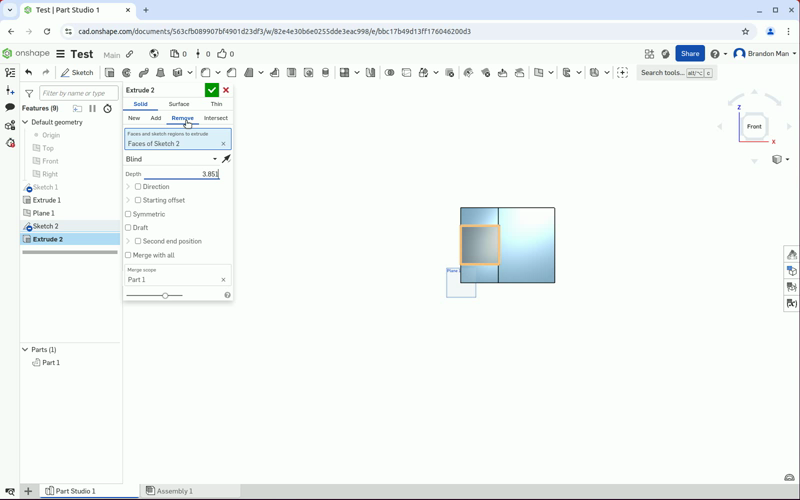
key(tab, 6)
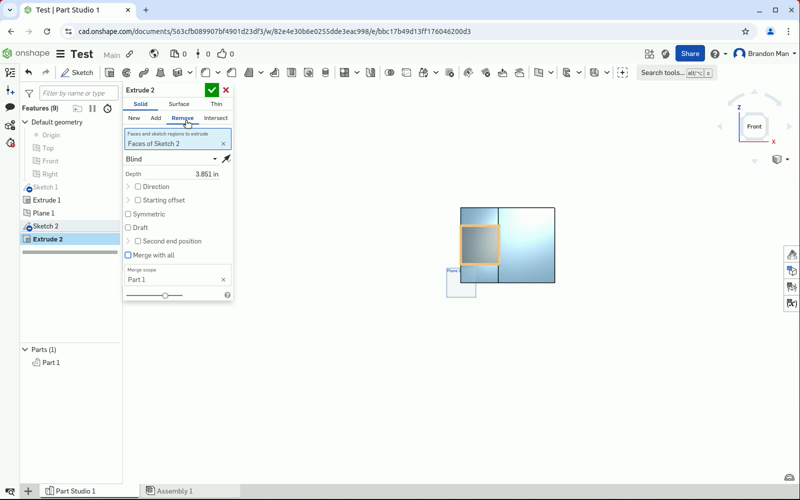
key(space)
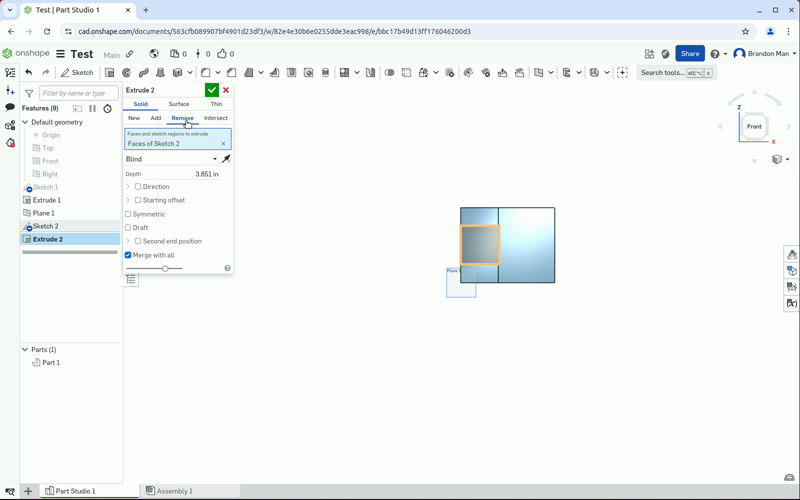
key(enter)
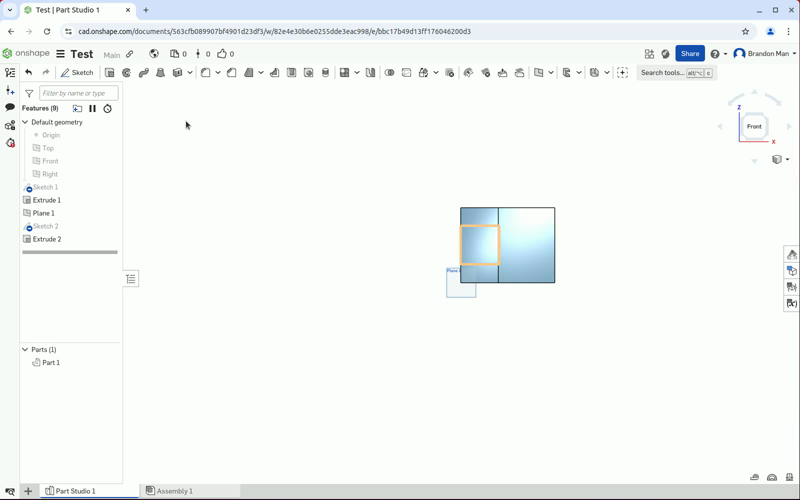
key(shift+h)
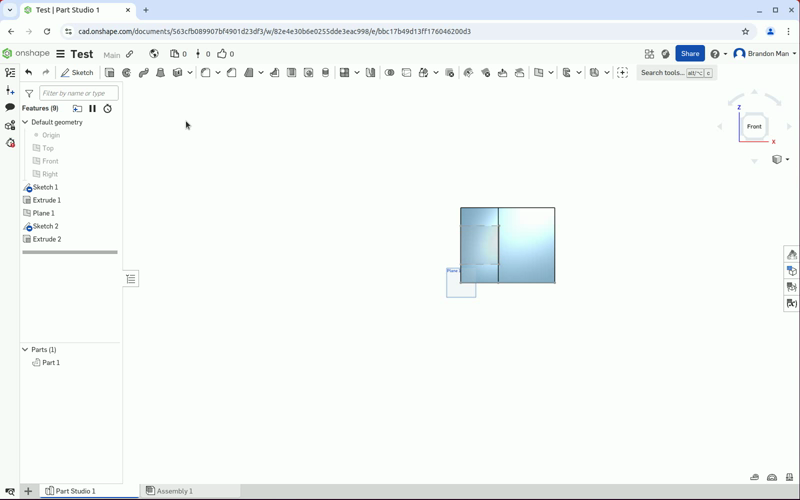
key(shift+h)
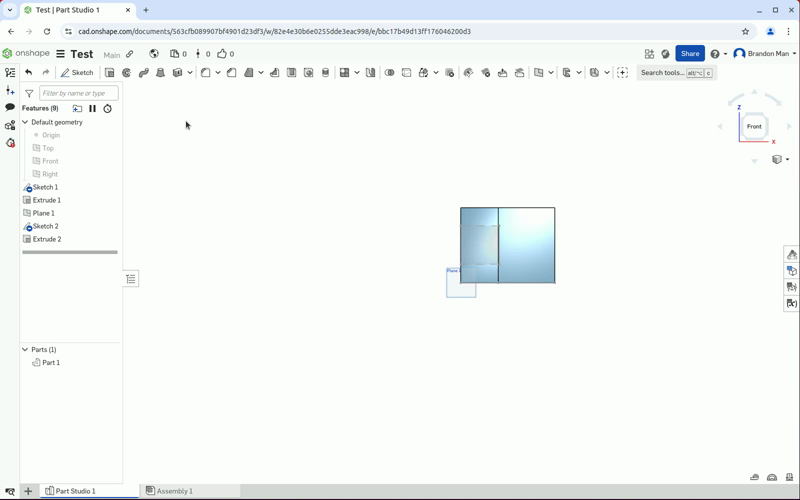
key(shift+7)
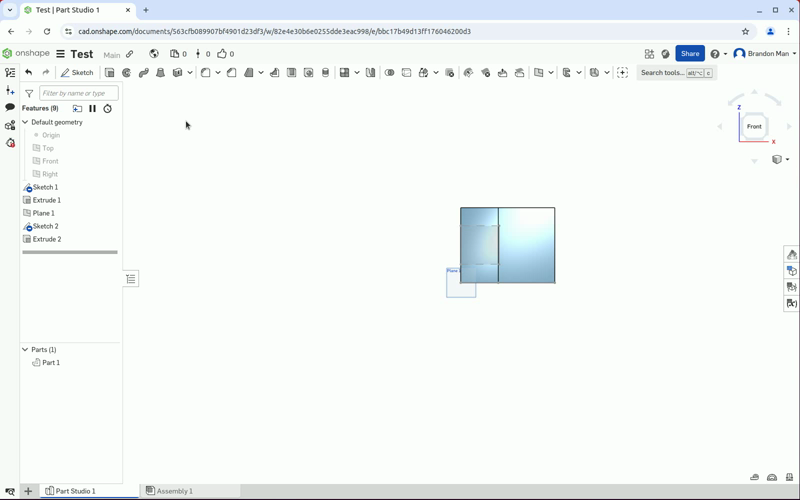
key(left, 2)
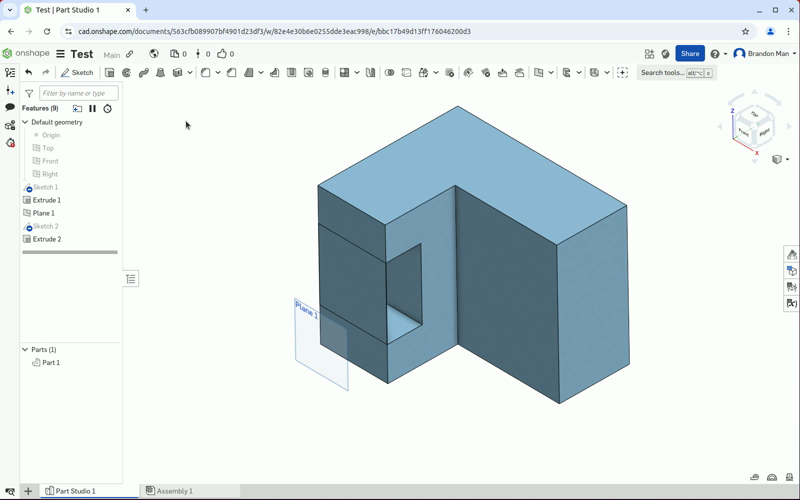
key(down, 2)
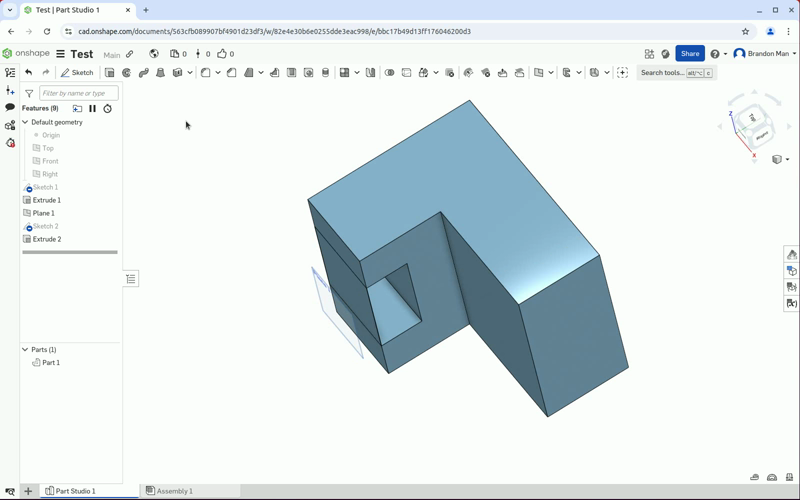
key(up, 2)
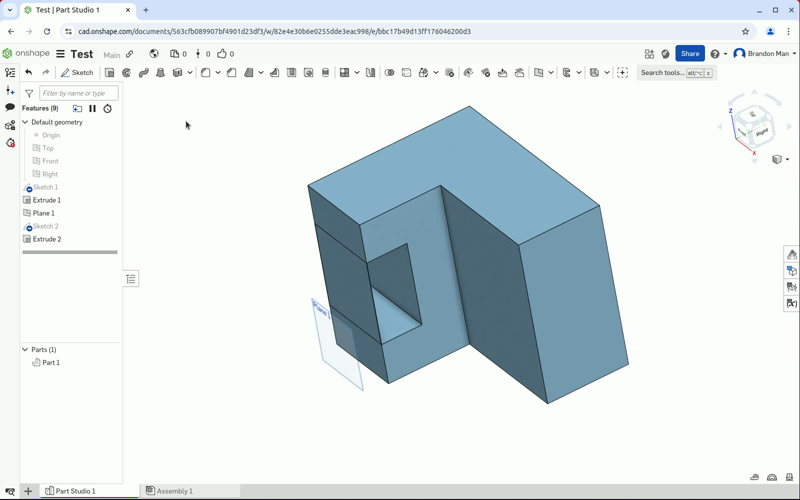
key(right, 2)
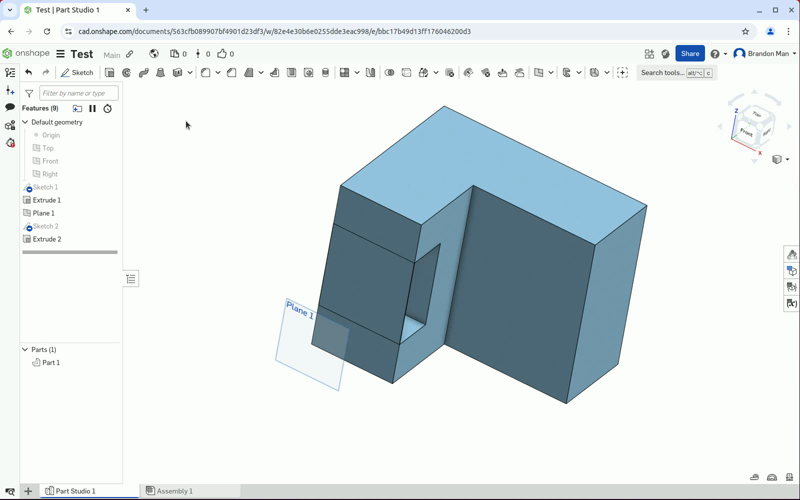
mouse_move(73, 189)
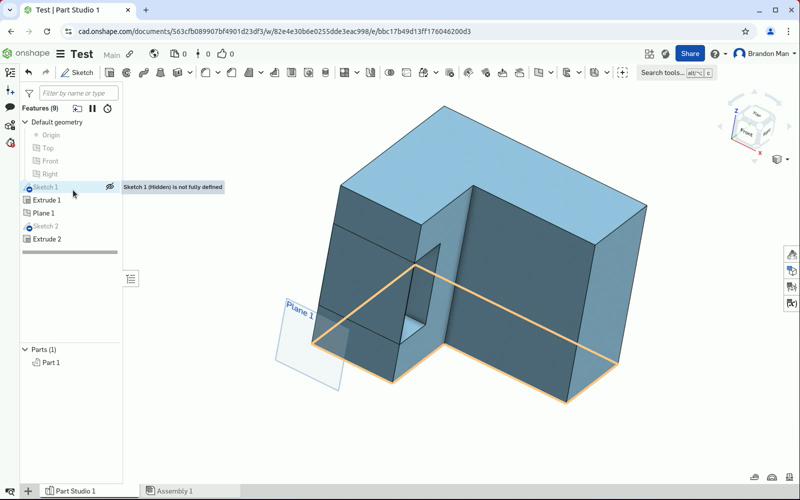
click(73, 189)